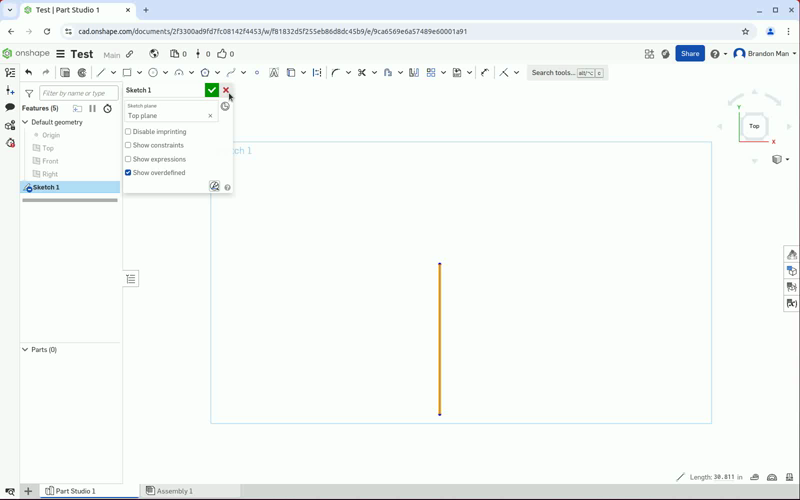
key(shift+h)
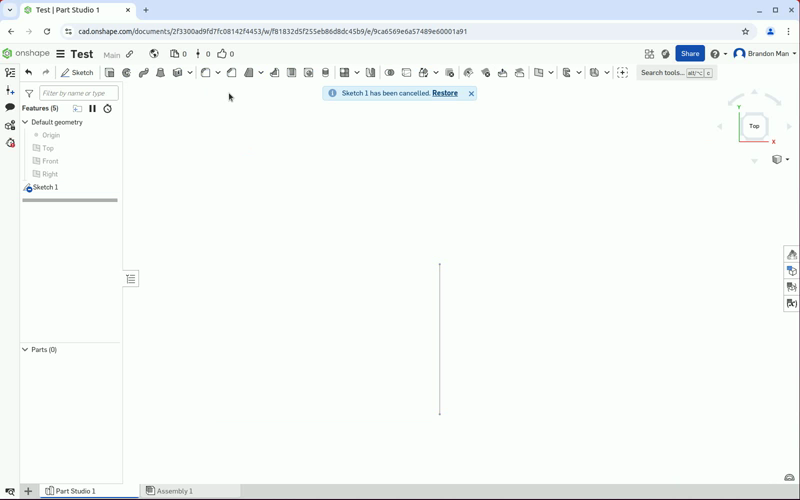
key(shift+s)
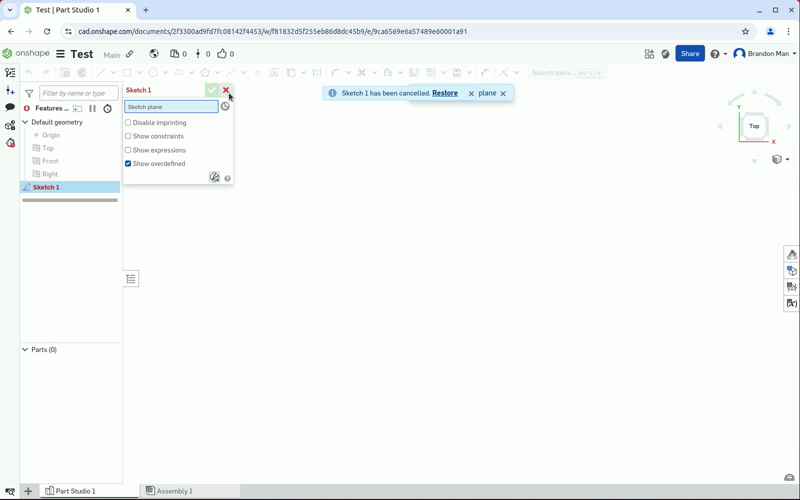
mouse_move(73, 150)
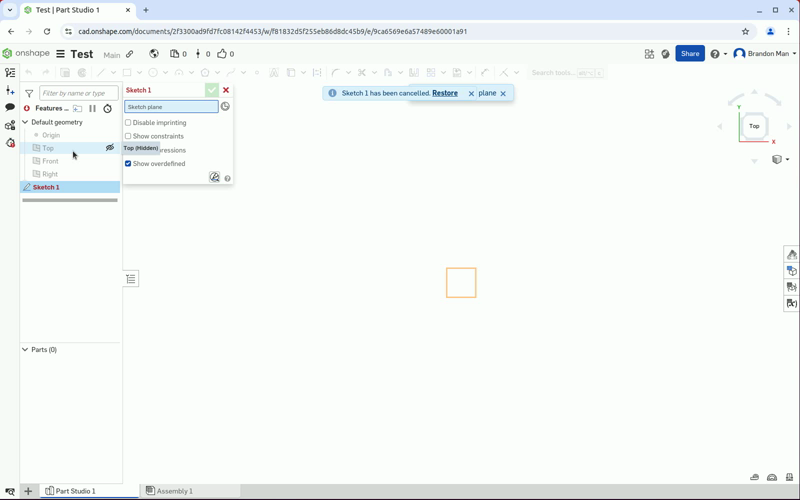
click(73, 150)
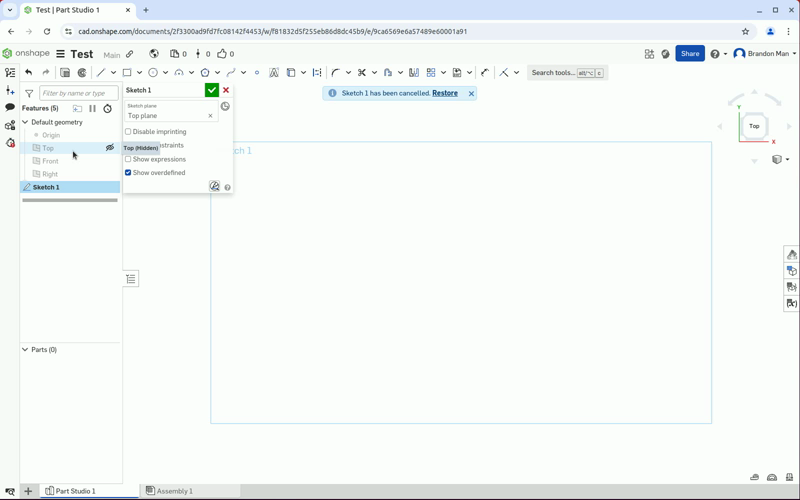
mouse_move(73, 352)
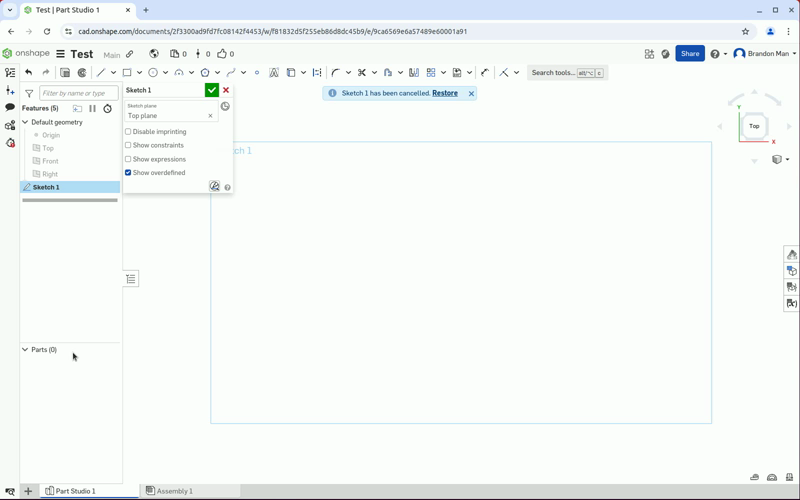
key(y)
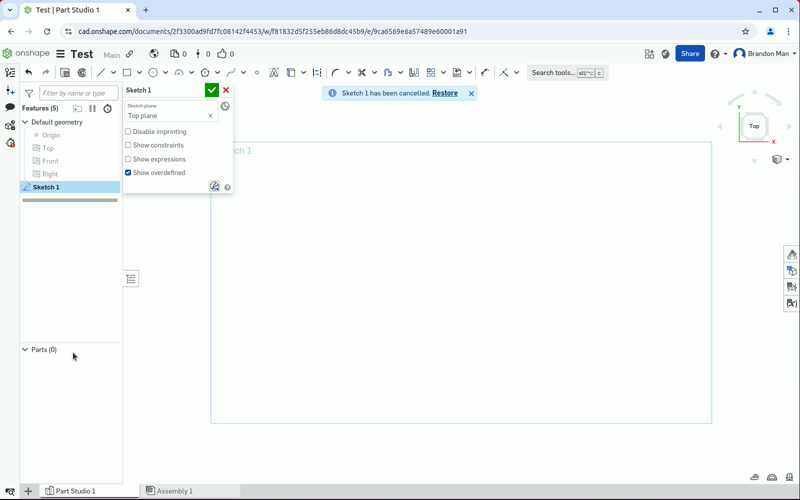
key(l)
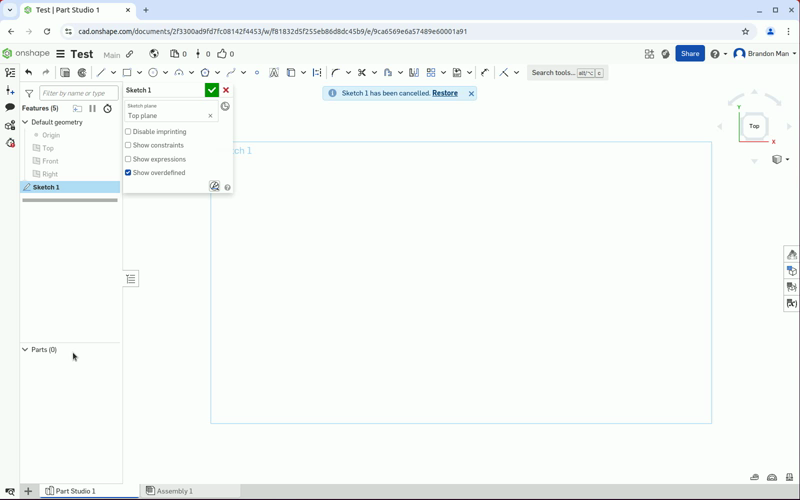
key_down(shift)
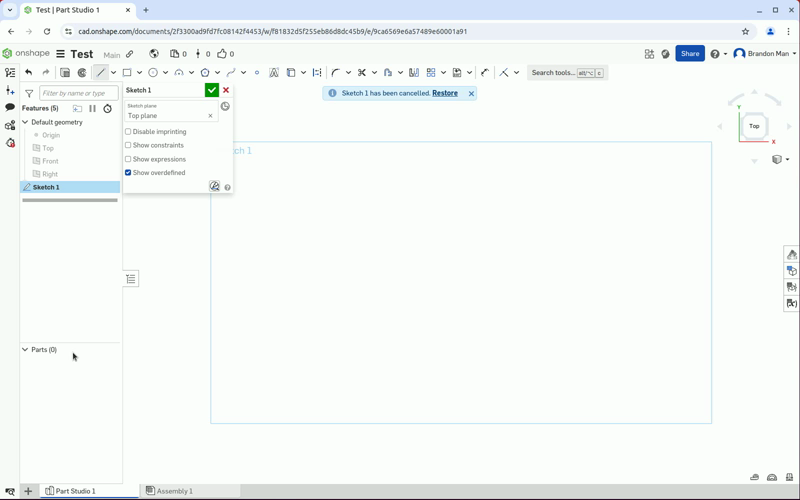
mouse_move(368, 395)
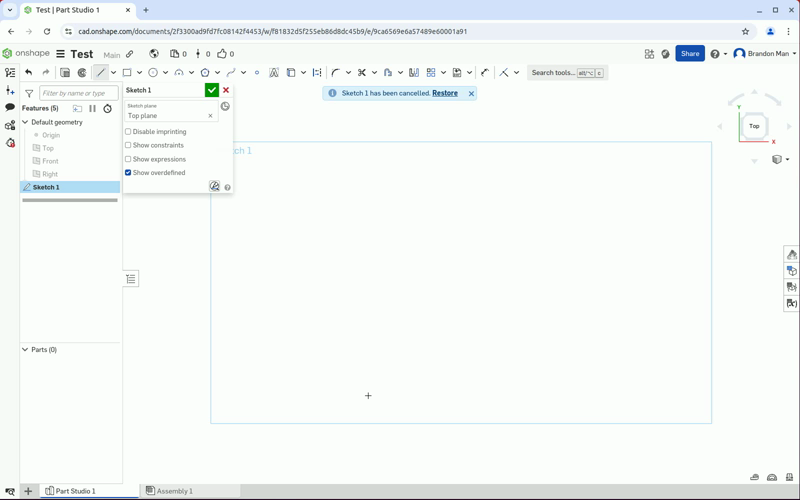
click(368, 395)
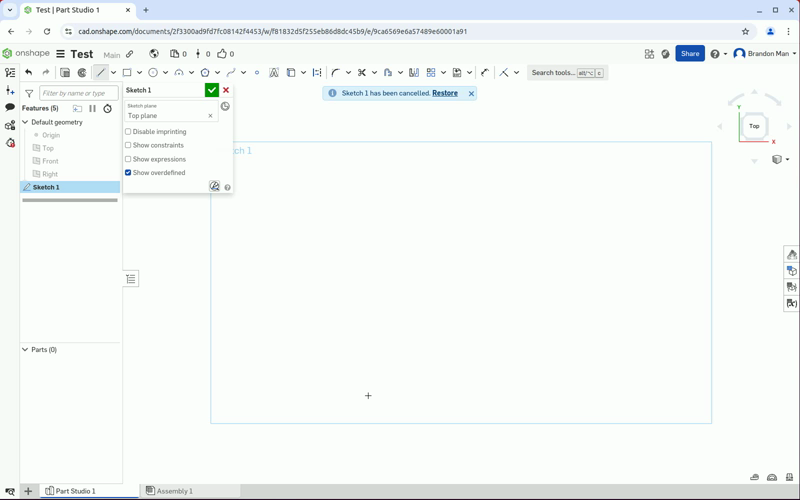
key_up(shift)
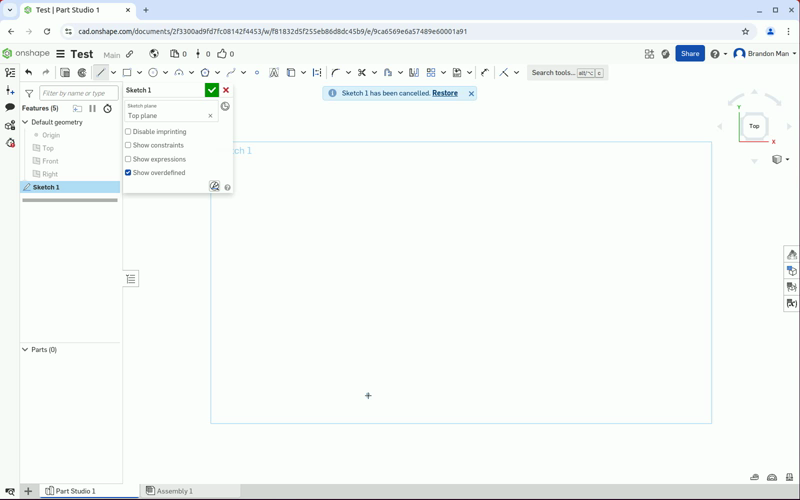
key_down(shift)
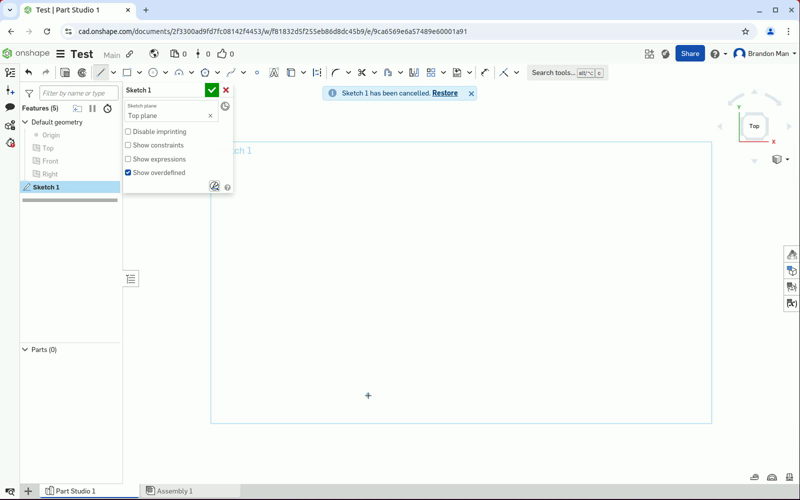
mouse_move(552, 395)
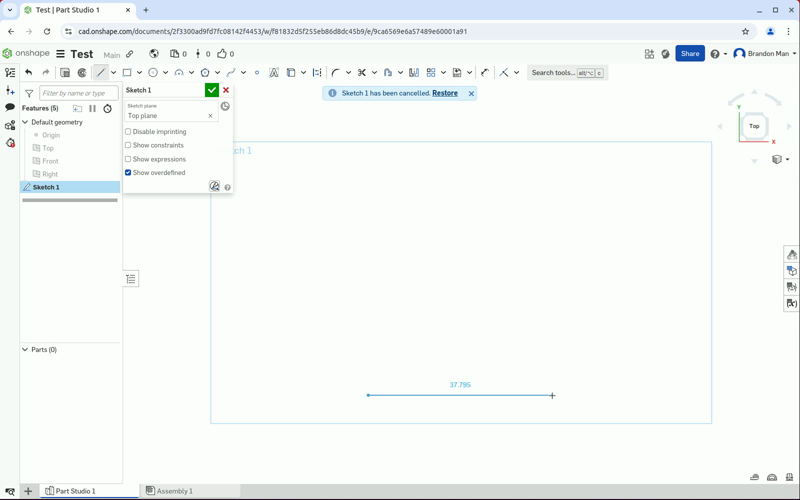
click(552, 395)
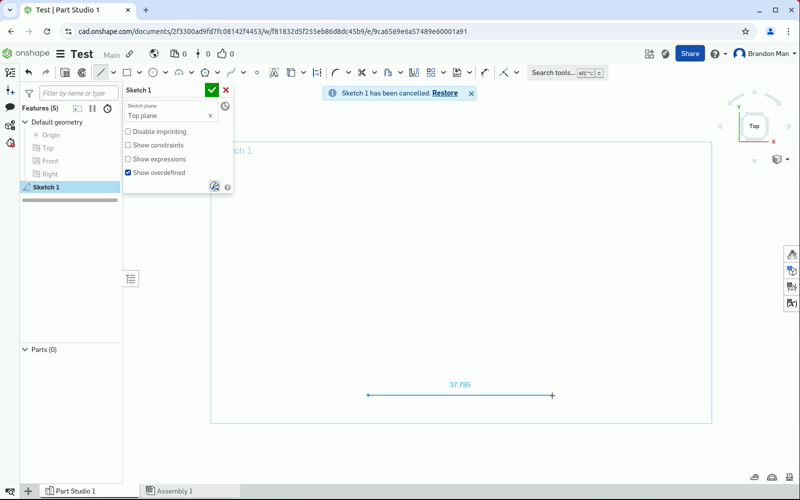
key_up(shift)
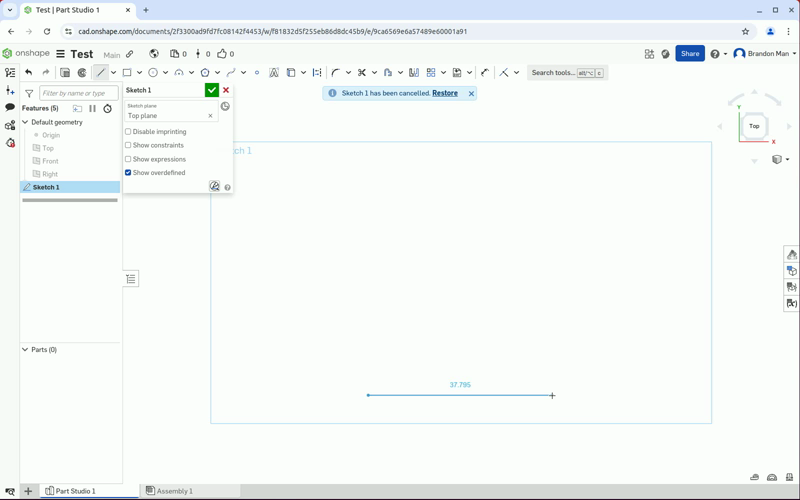
key_down(shift)
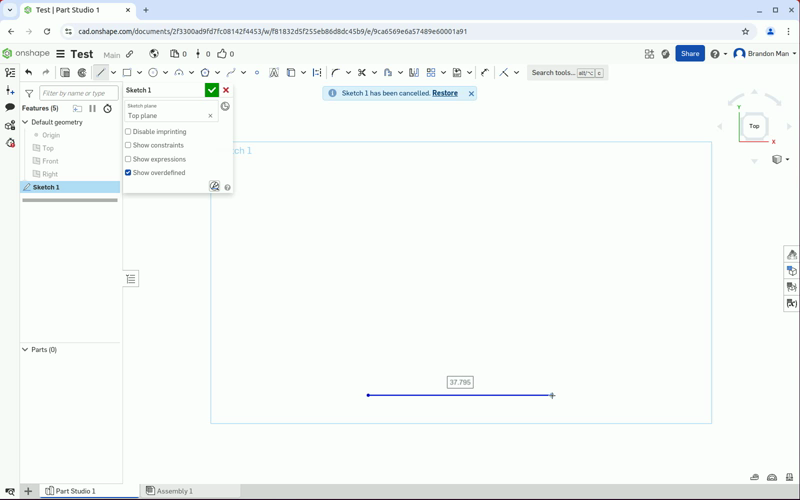
mouse_move(552, 171)
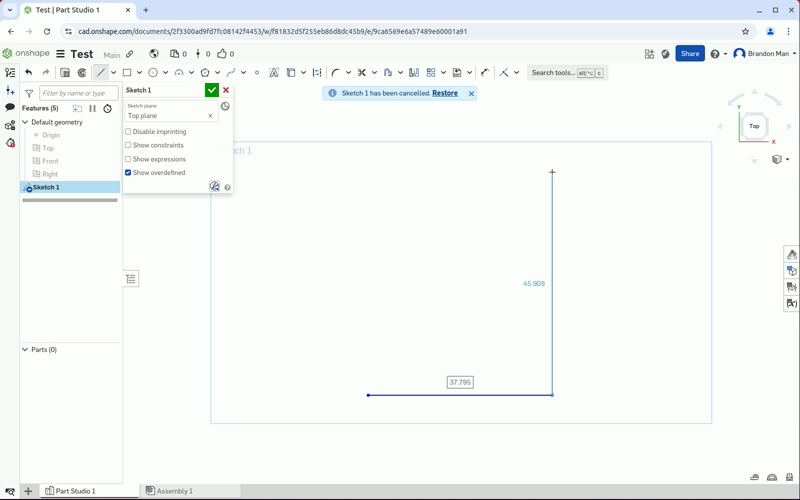
click(552, 171)
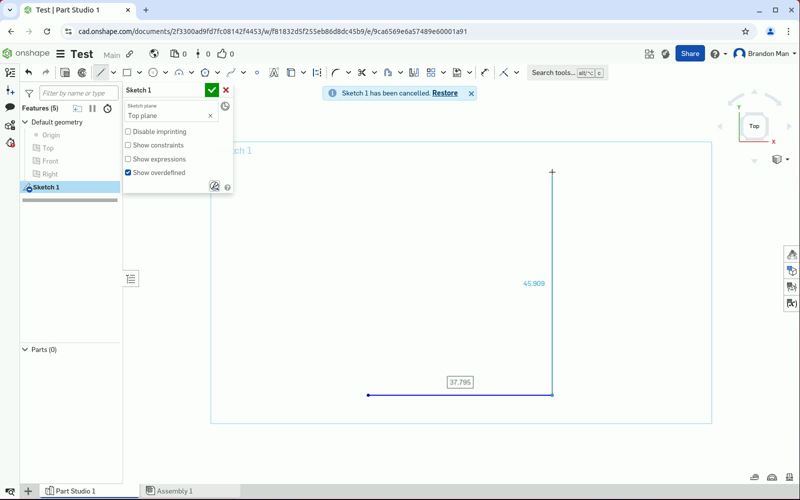
key_up(shift)
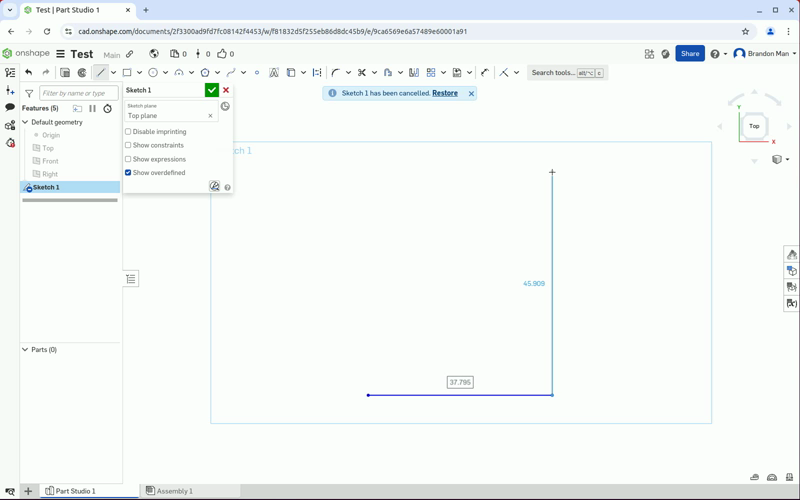
key_down(shift)
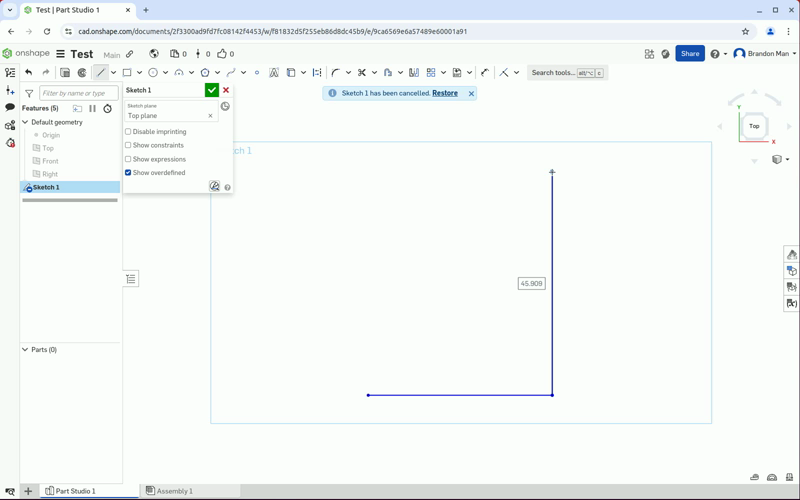
mouse_move(368, 171)
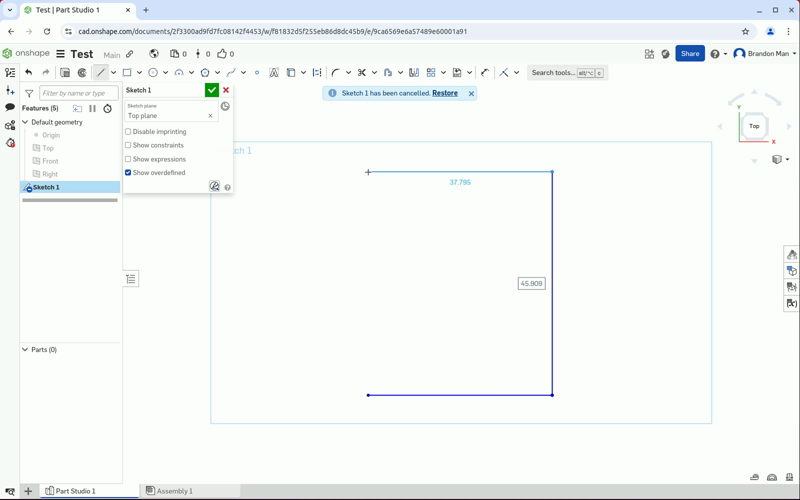
click(368, 171)
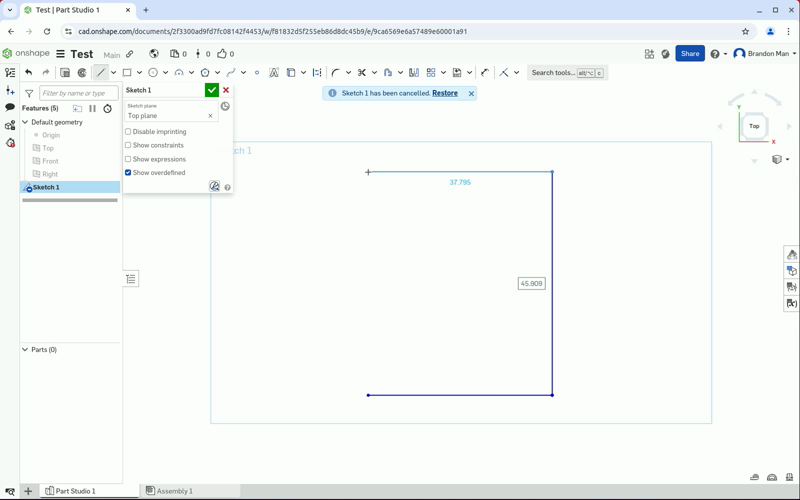
key_up(shift)
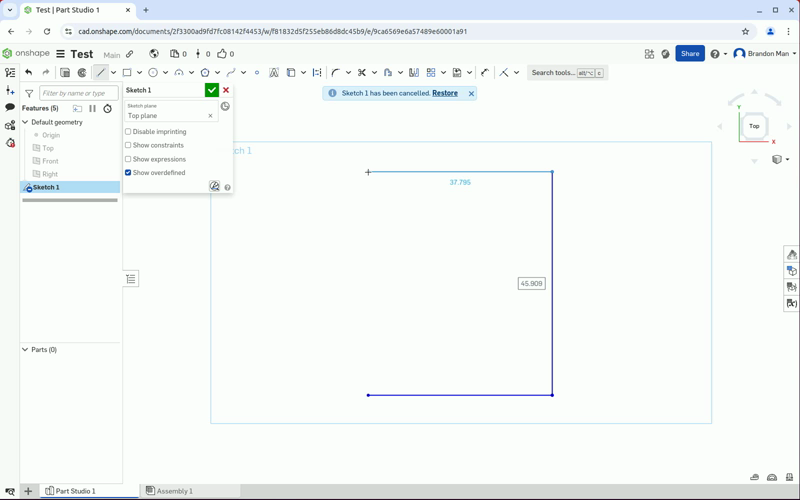
key_down(shift)
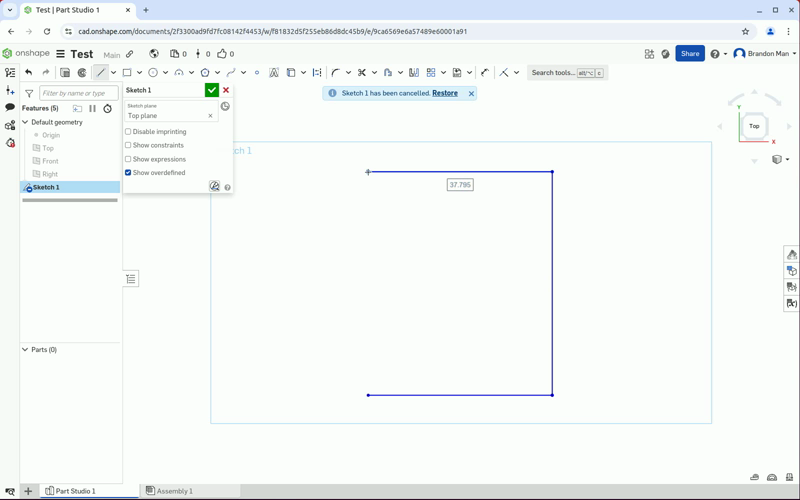
mouse_move(368, 395)
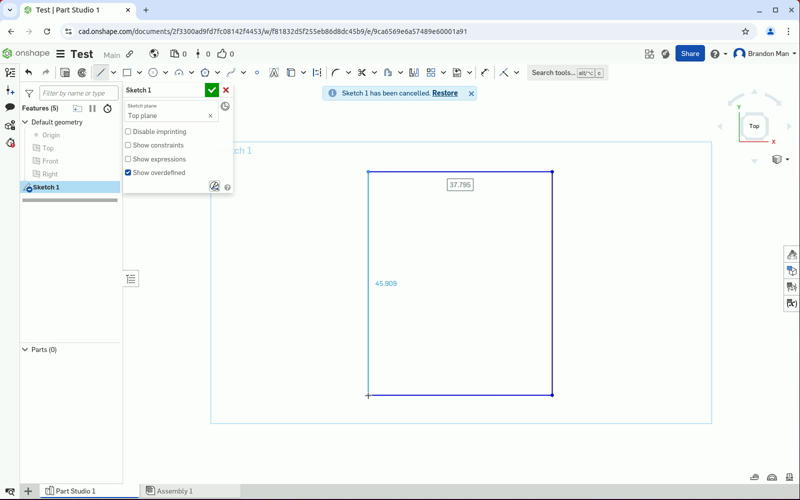
key_up(shift)
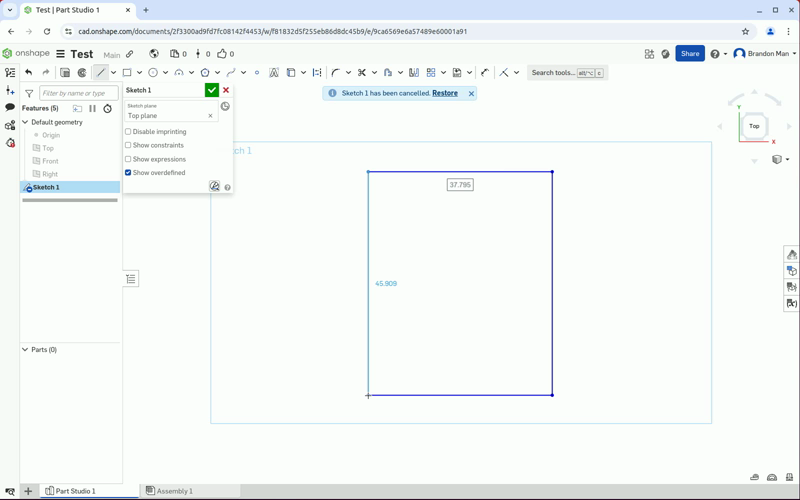
click(368, 395)
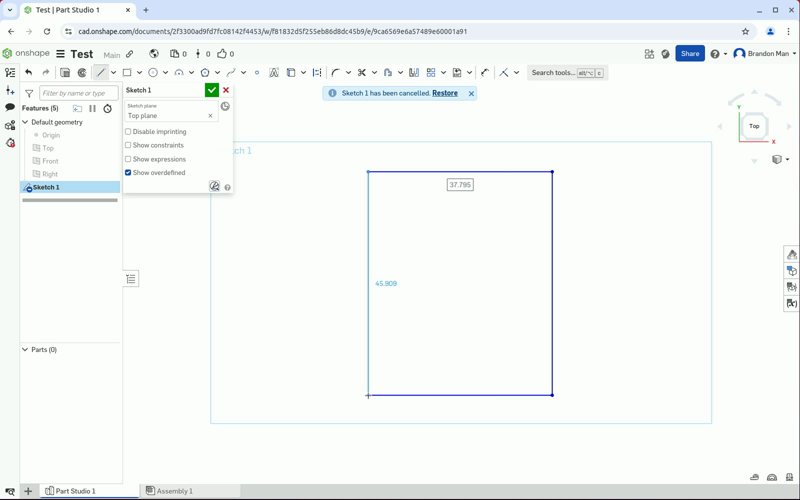
key(esc)
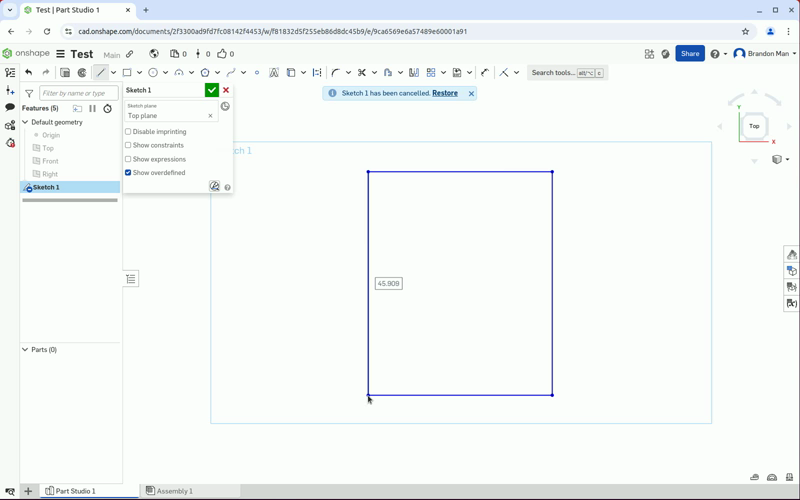
mouse_move(505, 316)
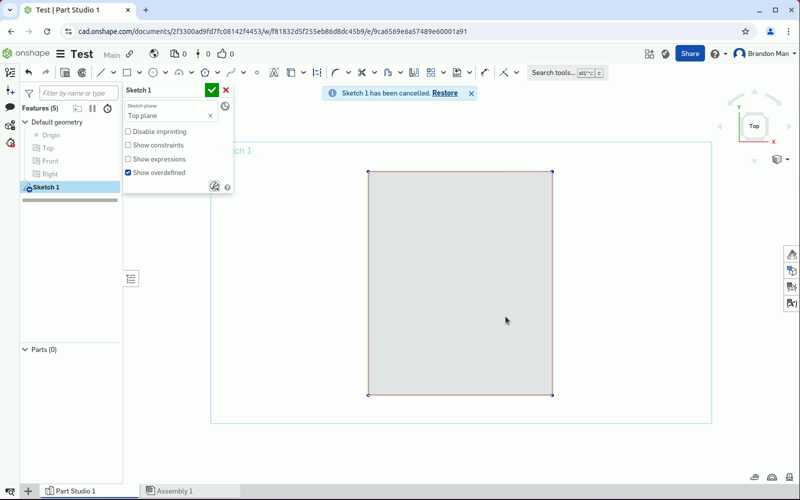
click(505, 316)
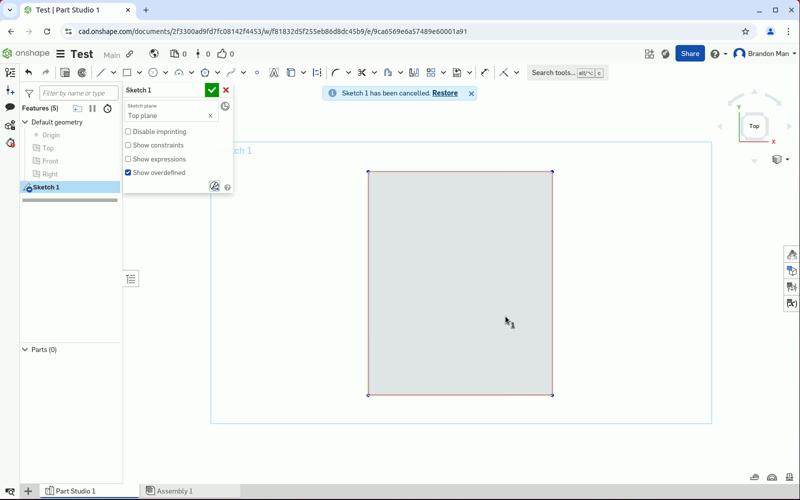
mouse_move(73, 352)
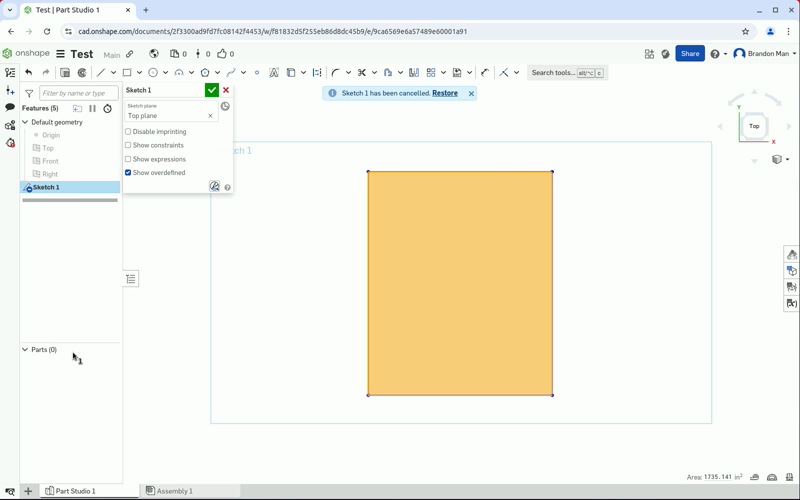
key(shift+y)
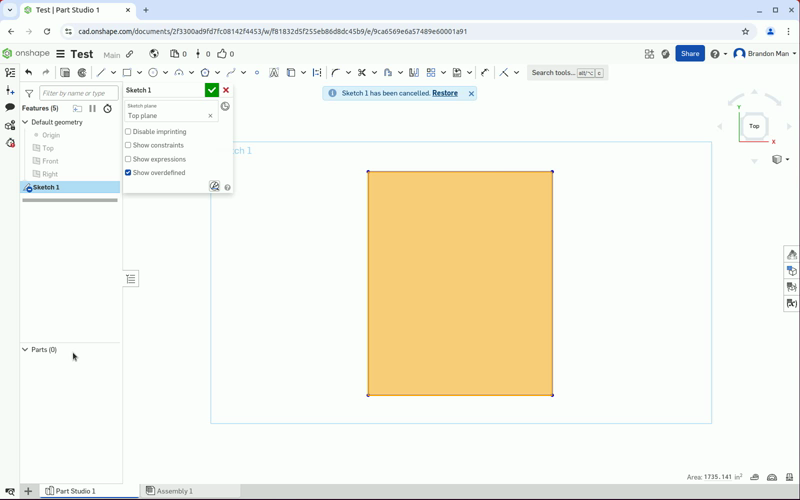
key(shift+e)
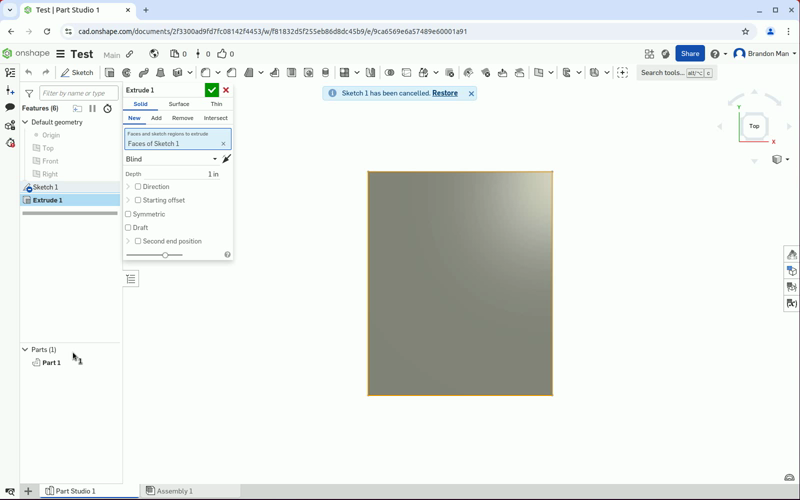
mouse_move(143, 106)
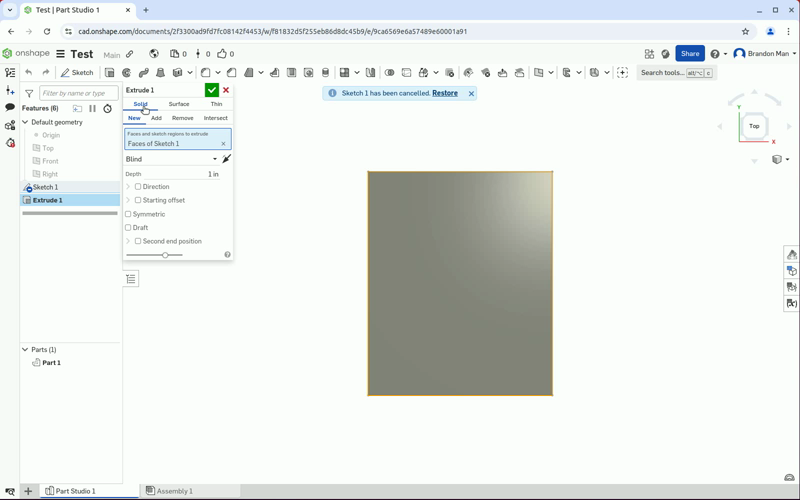
click(143, 106)
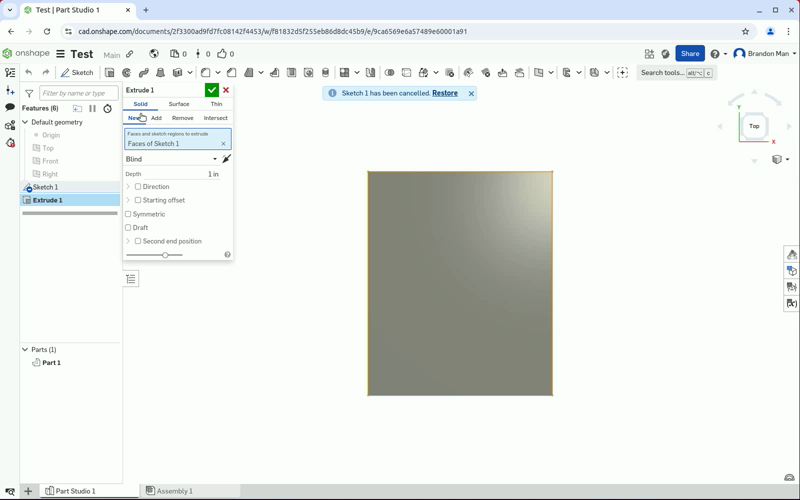
mouse_move(137, 120)
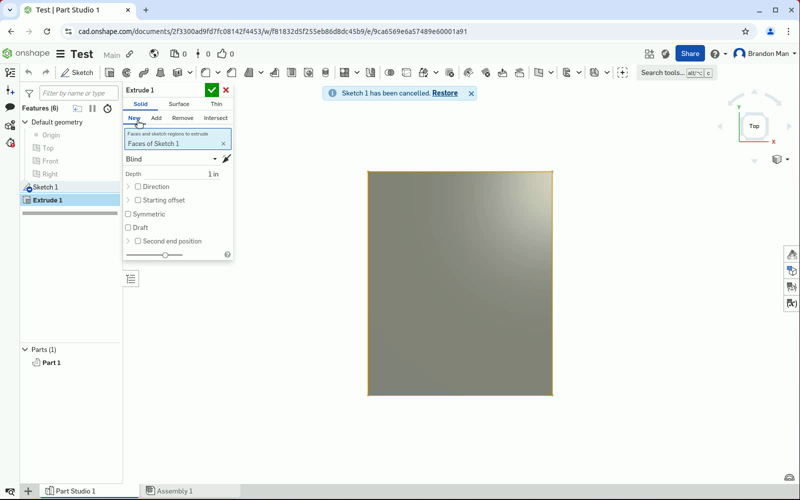
click(137, 120)
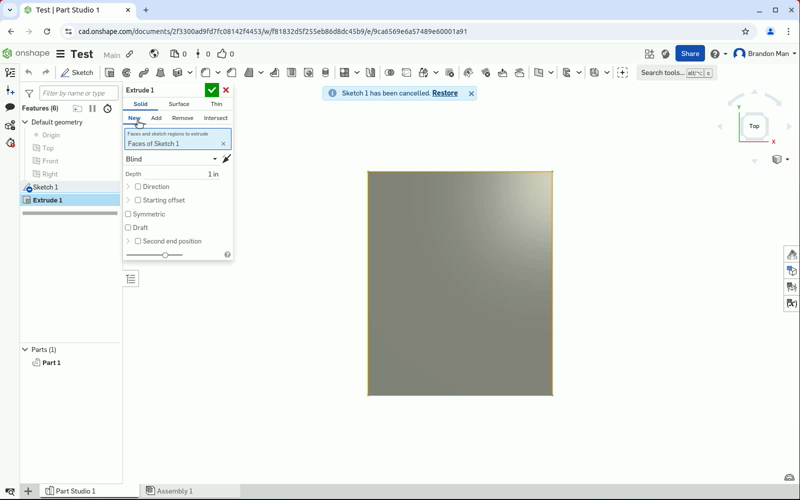
key(tab, 4)
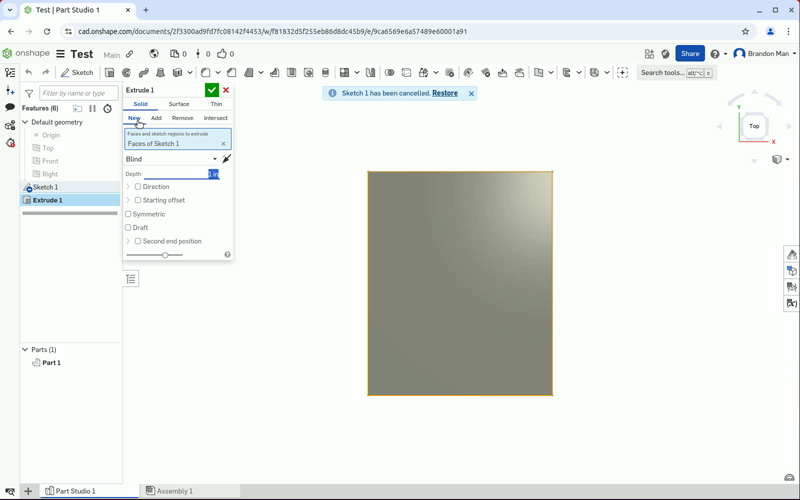
text(11.072)
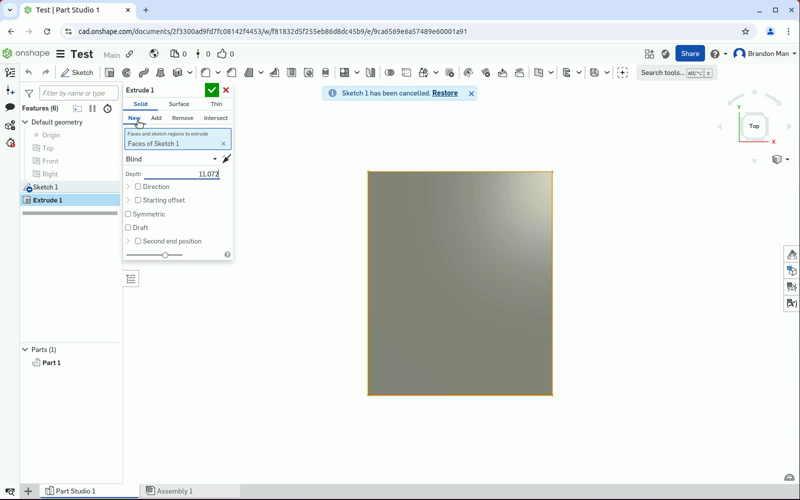
key(tab, 3)
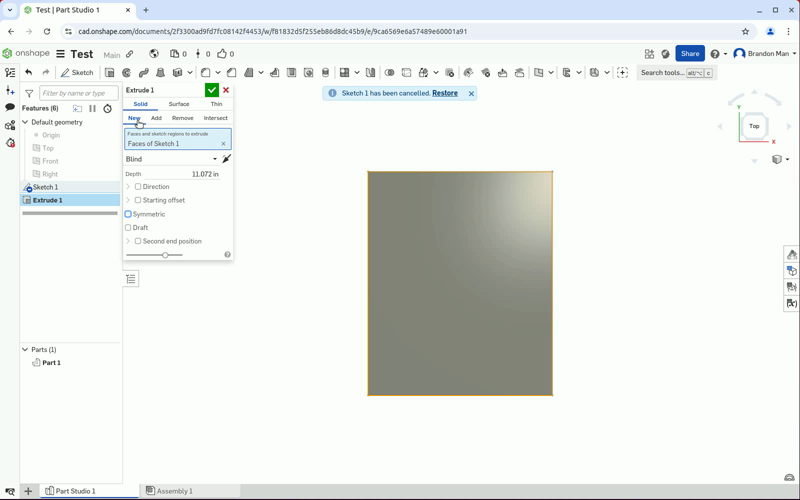
key(space)
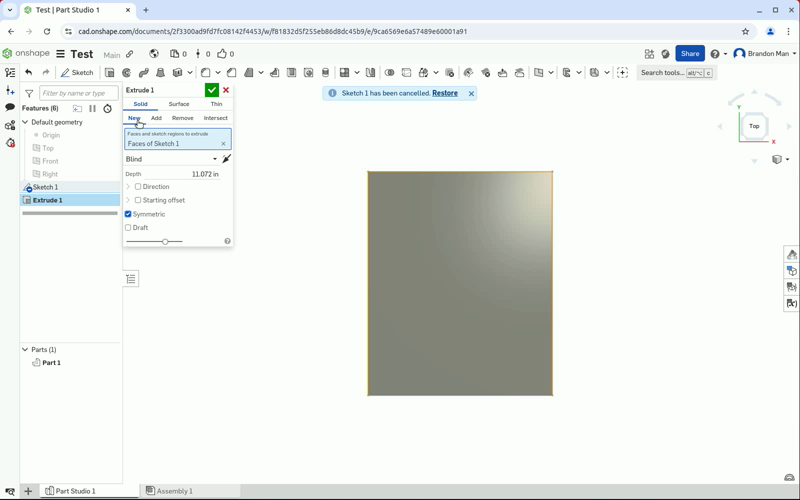
key(enter)
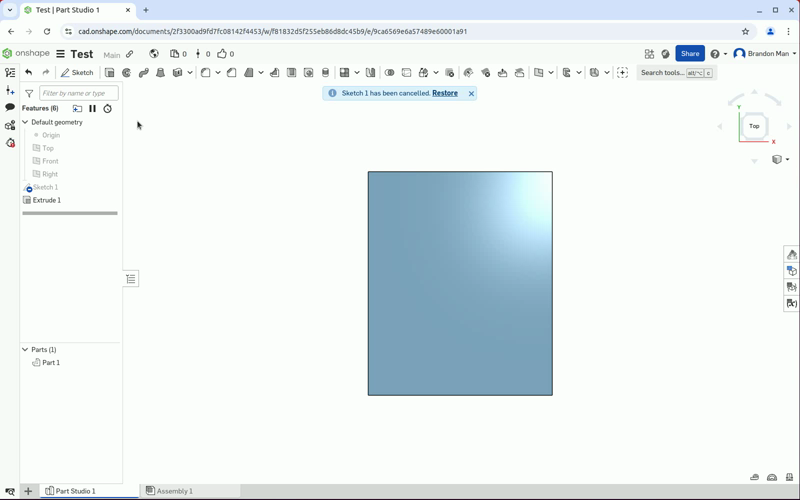
key(shift+h)
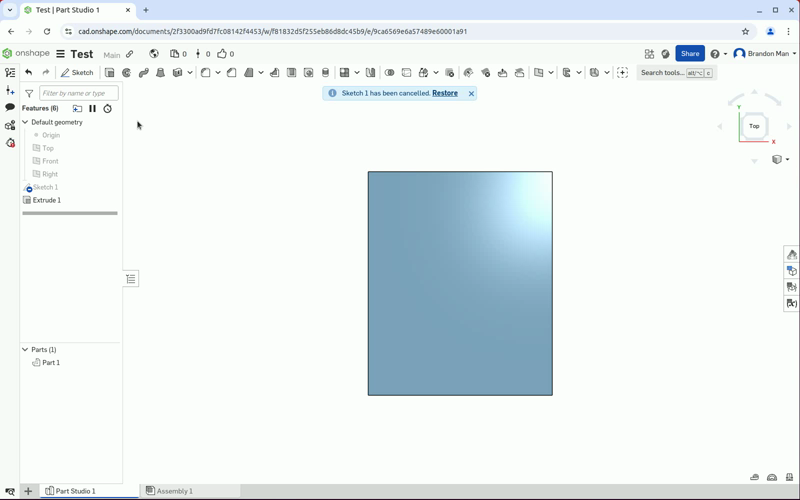
key(shift+h)
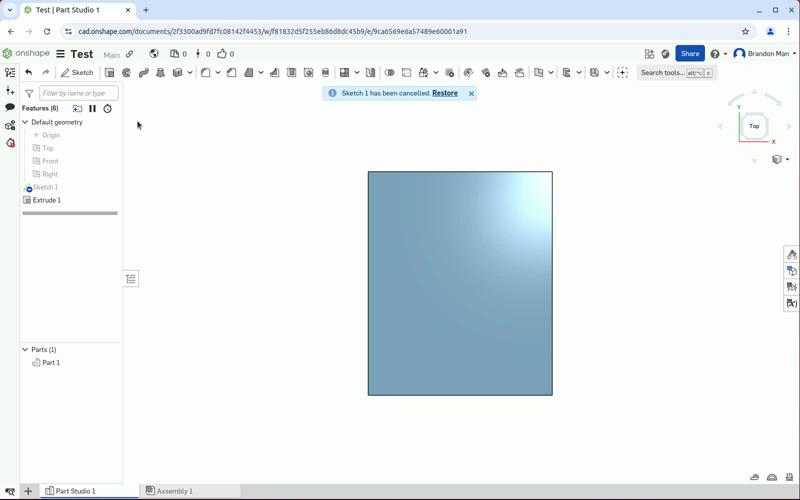
mouse_move(73, 189)
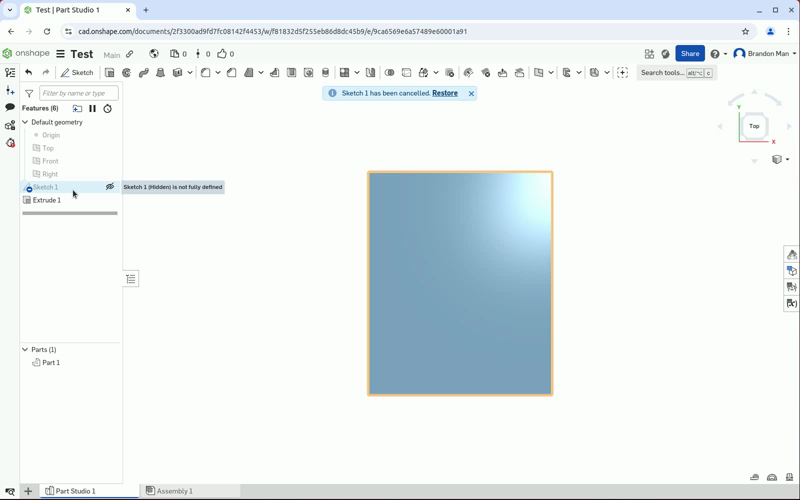
click(73, 189)
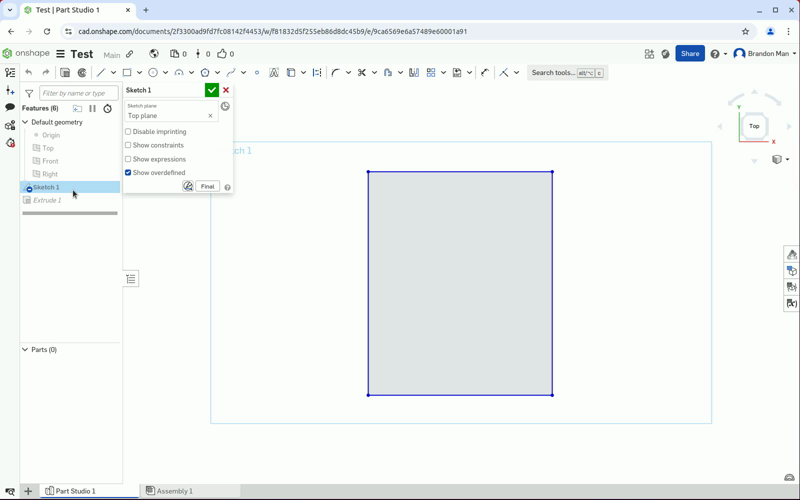
mouse_move(229, 92)
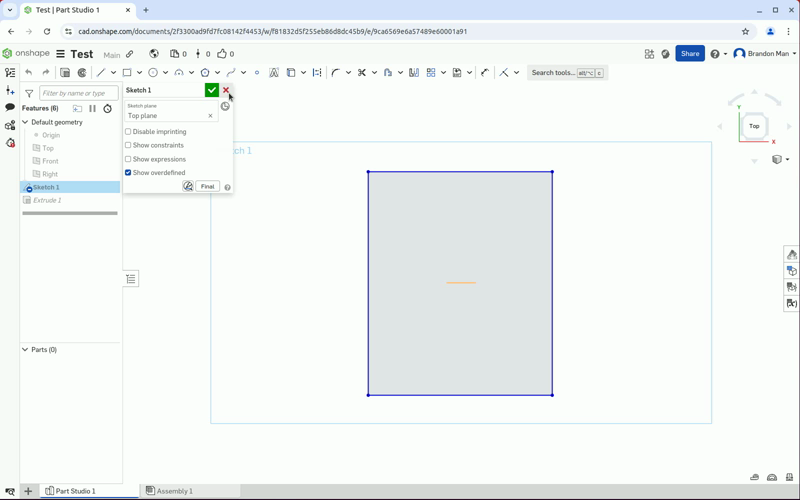
click(229, 92)
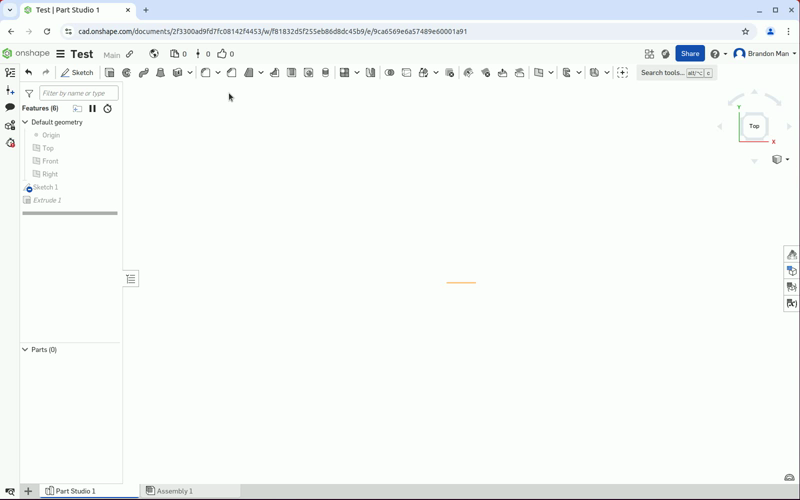
mouse_move(541, 75)
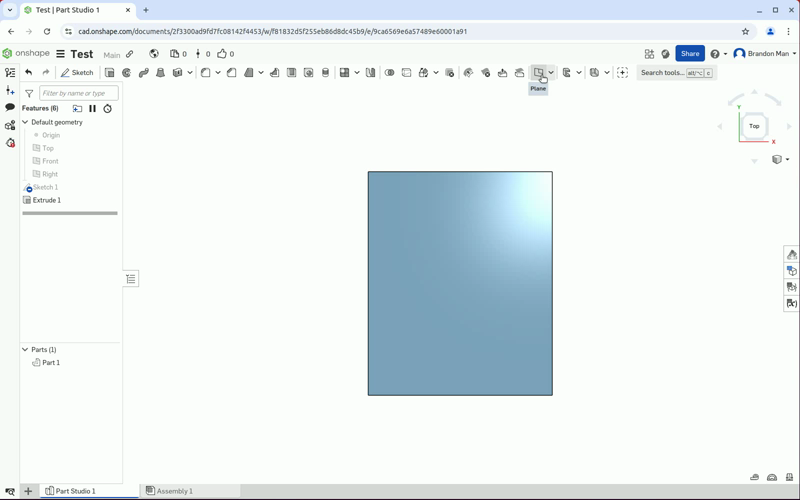
click(541, 75)
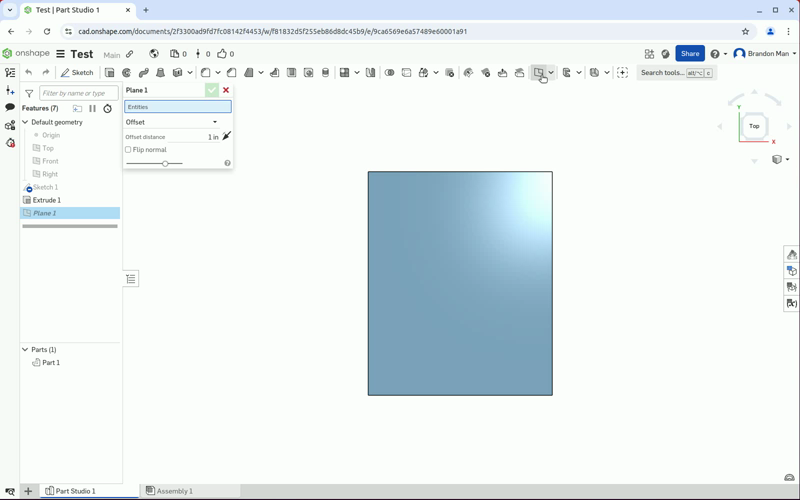
mouse_move(73, 150)
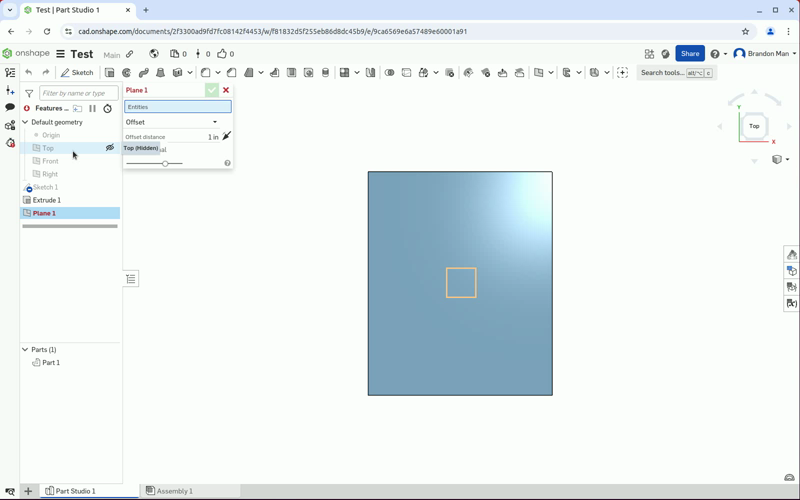
click(73, 150)
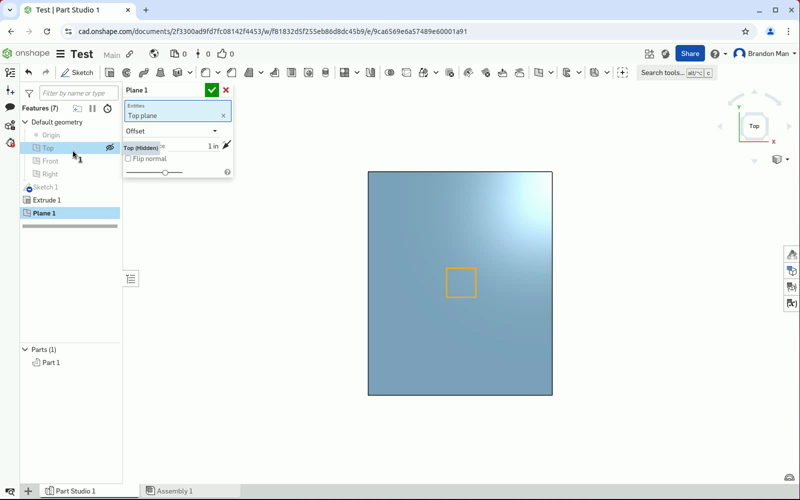
key(tab, 2)
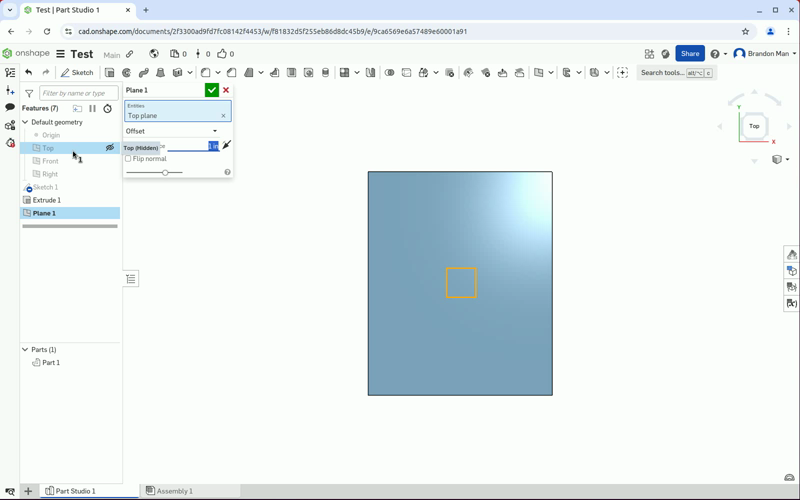
text(5.546)
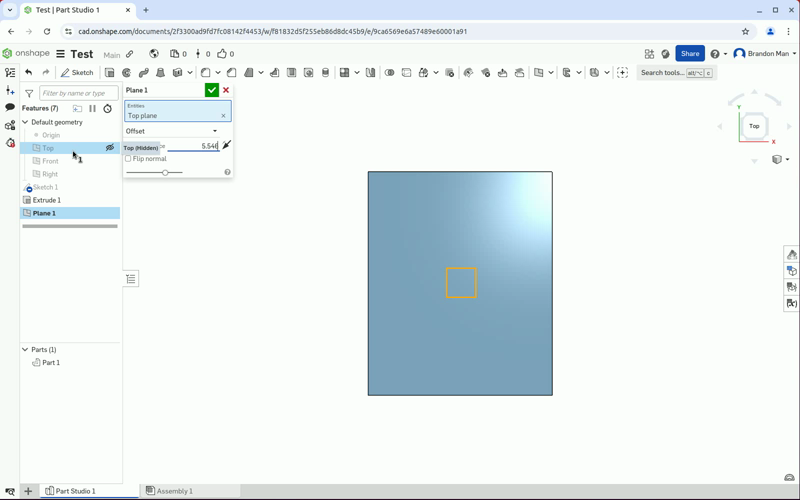
key(enter, 2)
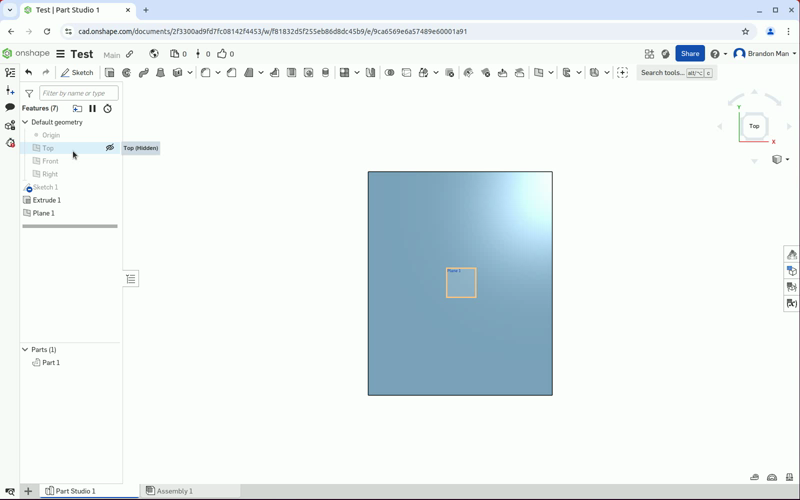
key(shift+s)
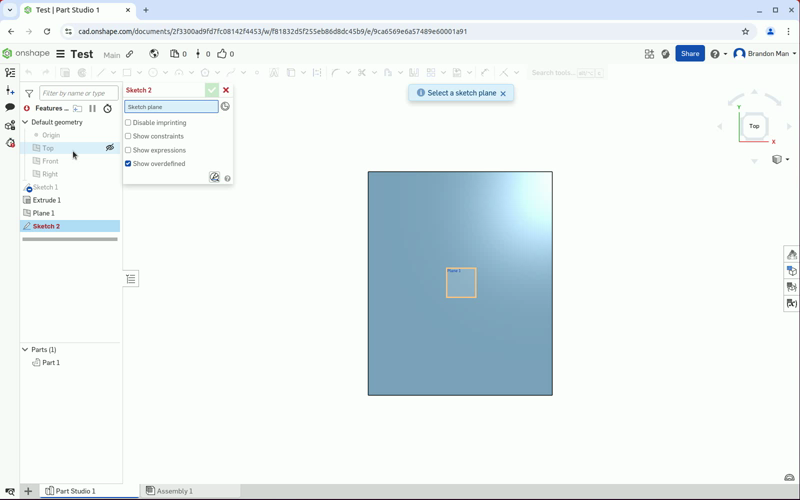
mouse_move(73, 215)
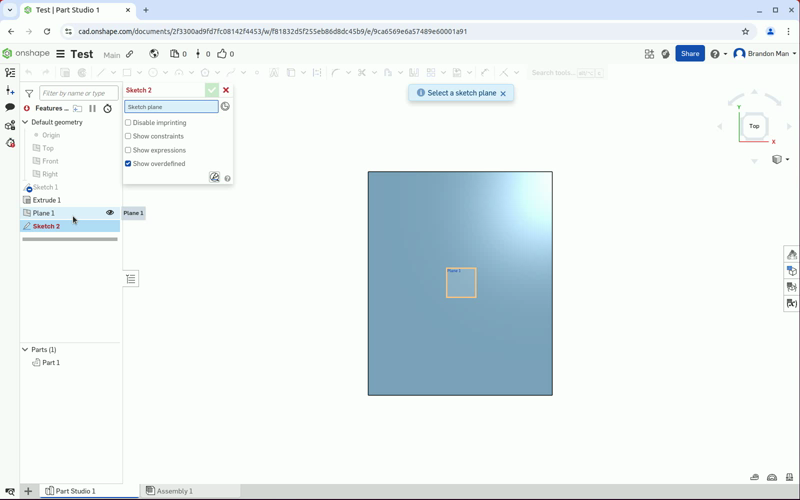
click(73, 215)
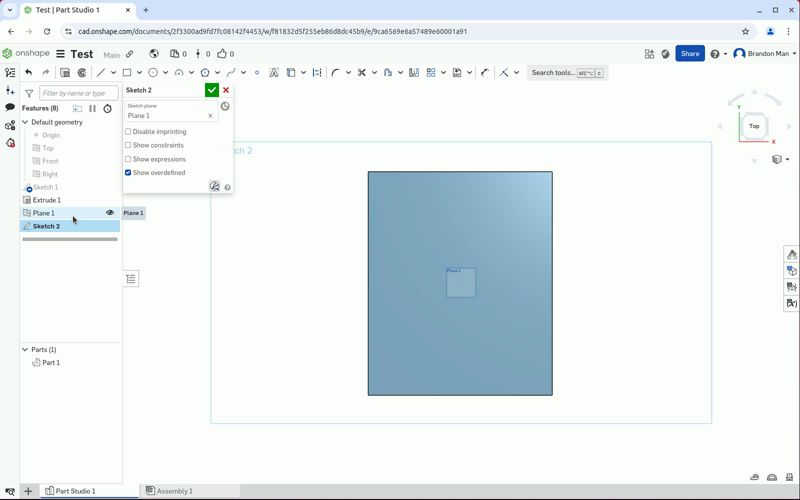
mouse_move(73, 352)
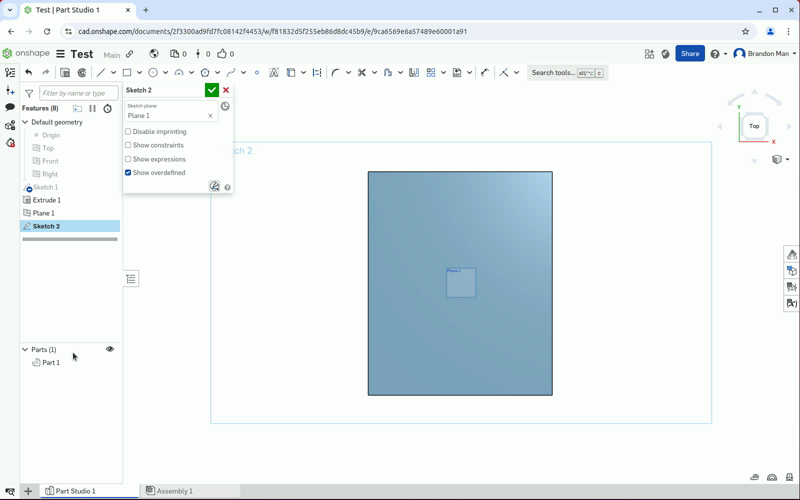
key(y)
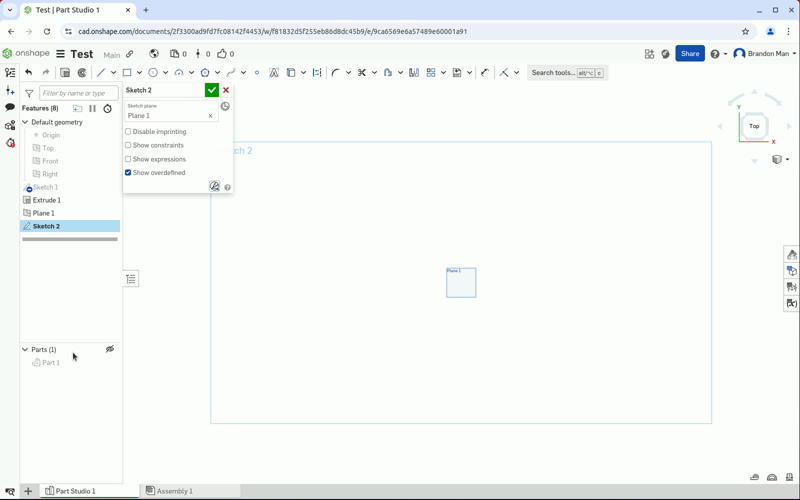
key(l)
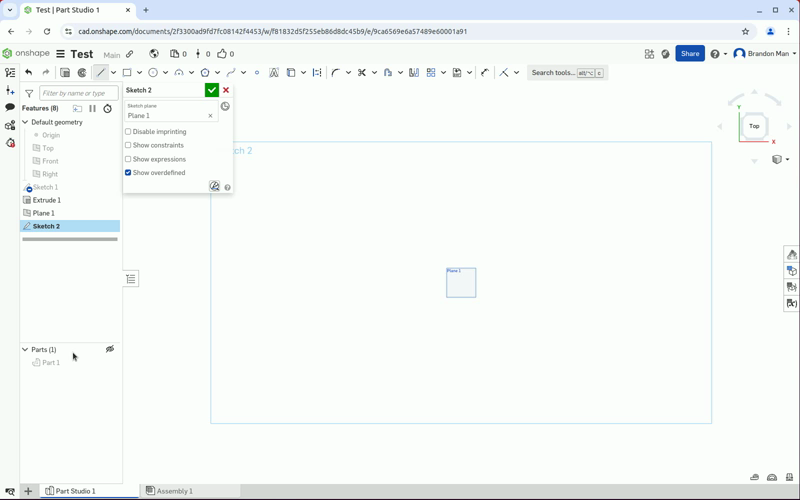
key_down(shift)
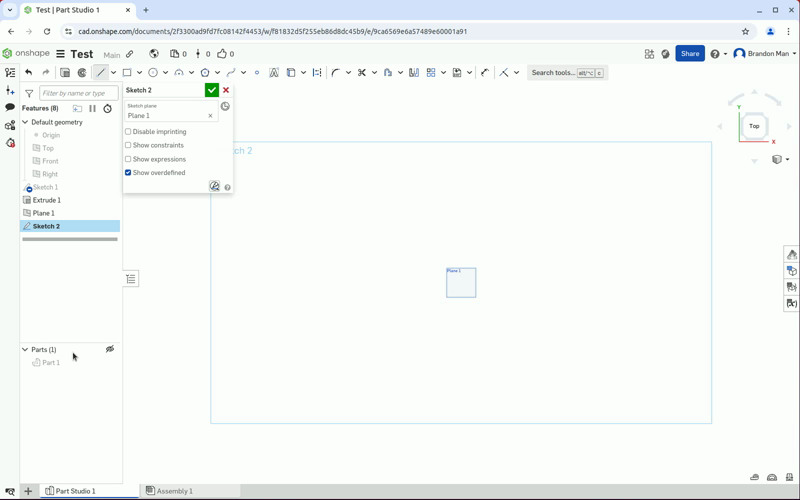
mouse_move(386, 395)
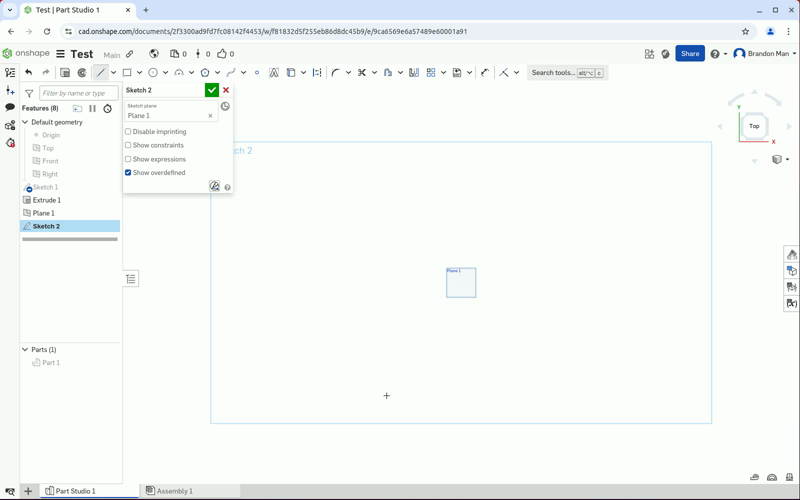
click(386, 395)
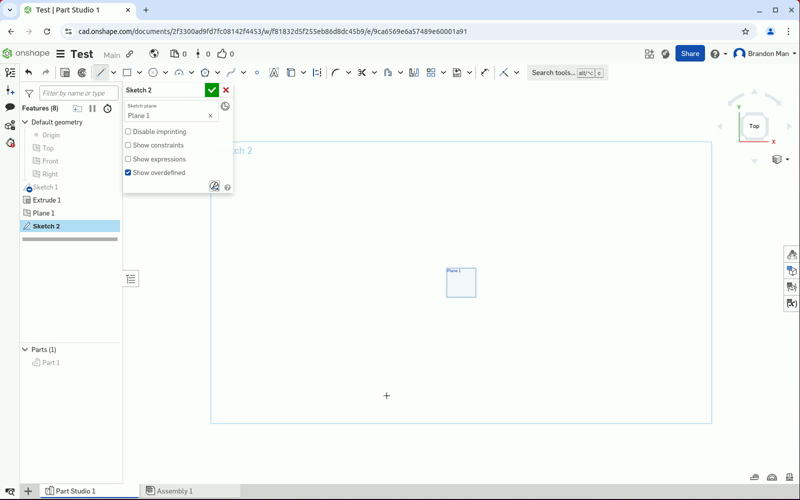
key_up(shift)
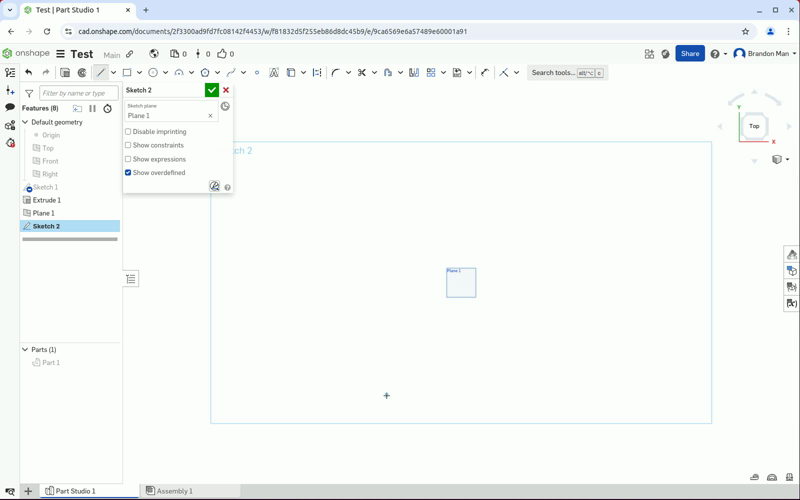
key_down(shift)
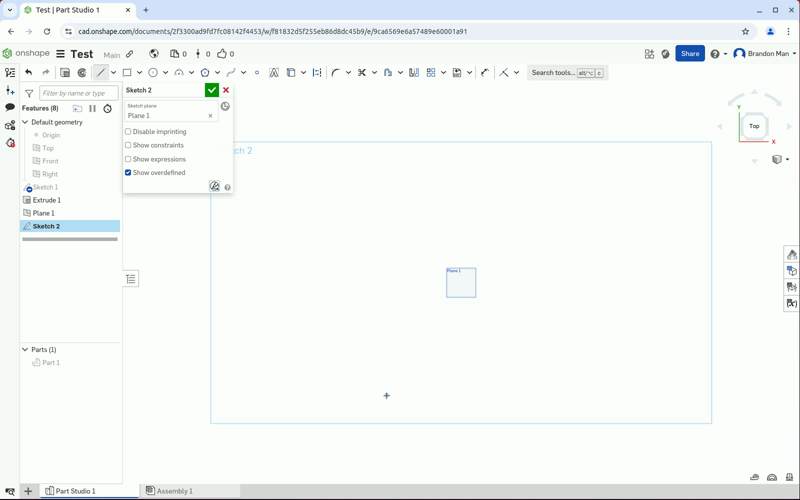
mouse_move(533, 395)
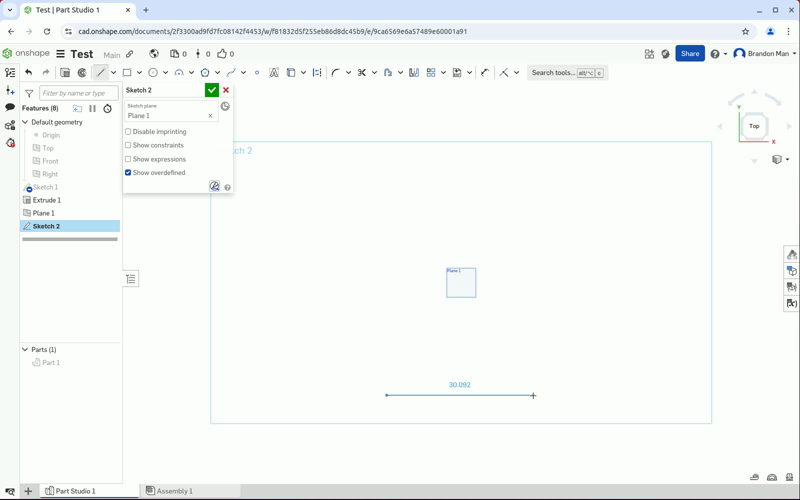
click(533, 395)
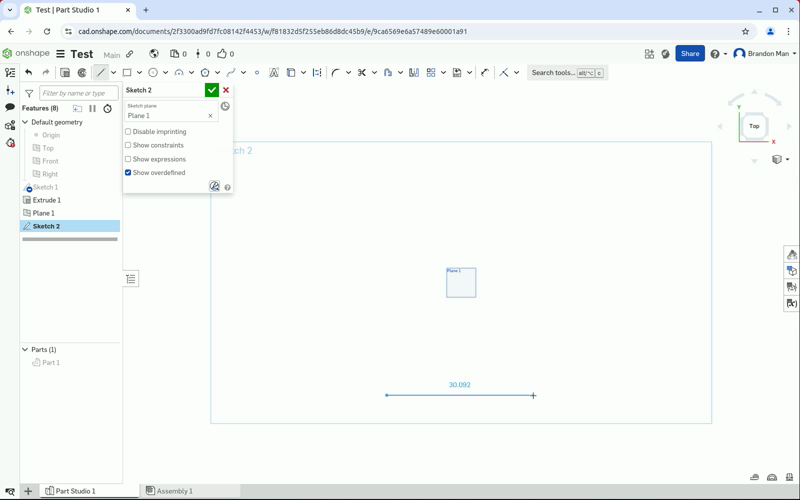
key_up(shift)
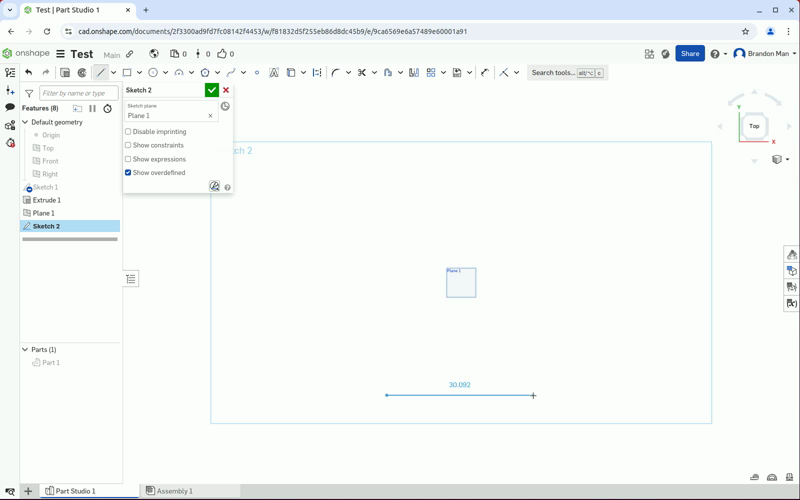
key_down(shift)
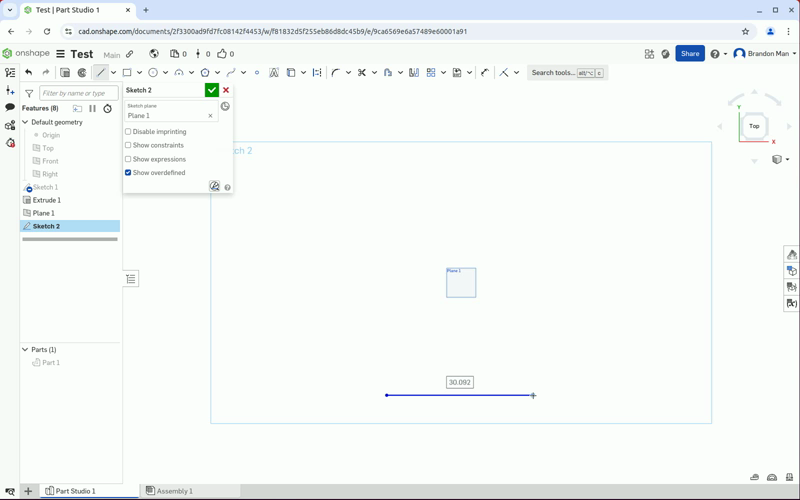
mouse_move(533, 171)
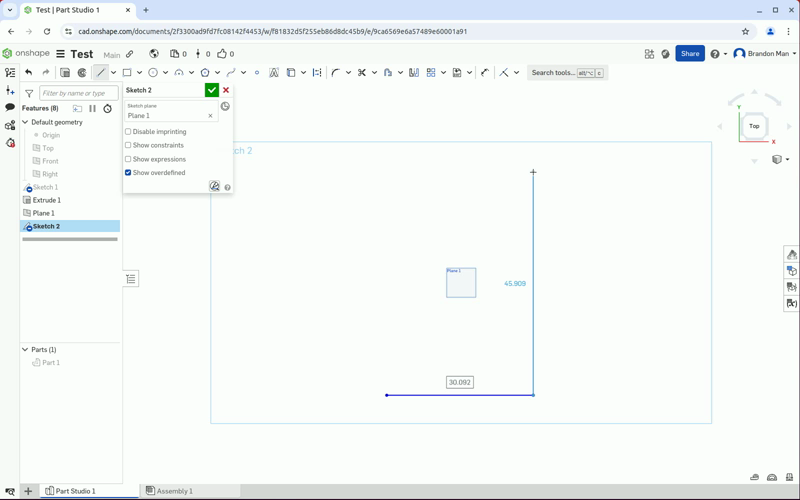
click(533, 171)
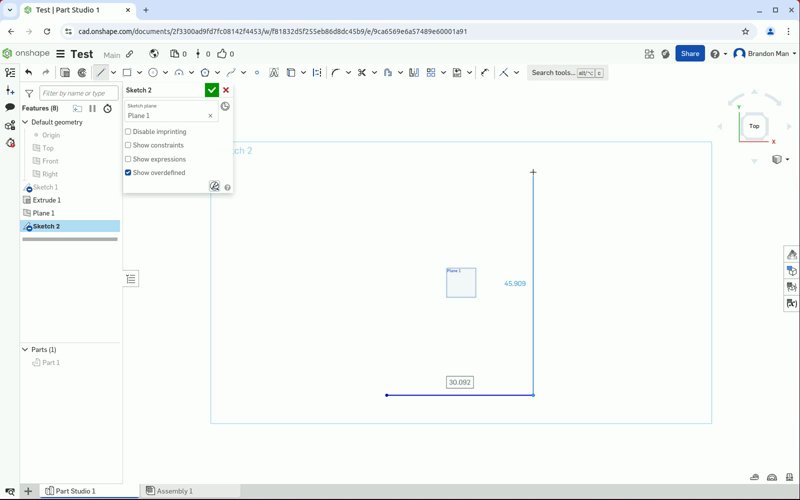
key_up(shift)
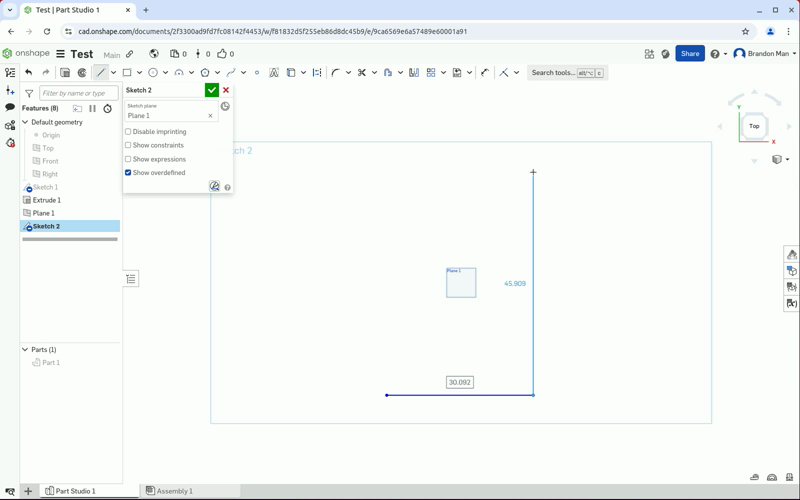
key_down(shift)
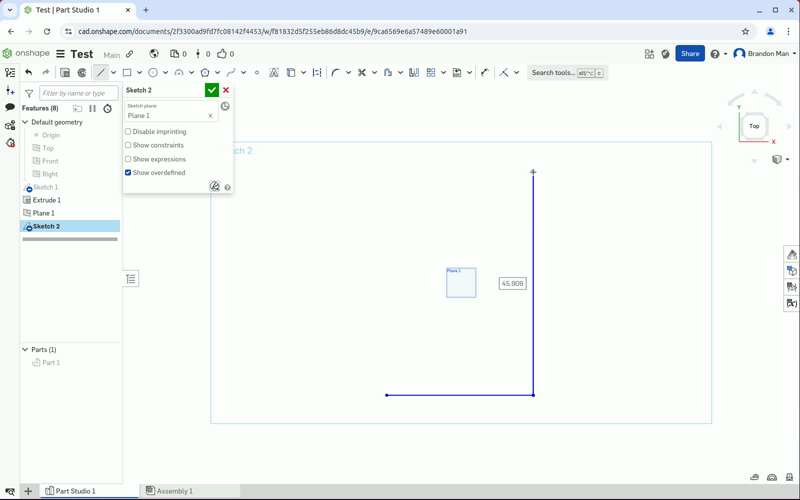
mouse_move(386, 171)
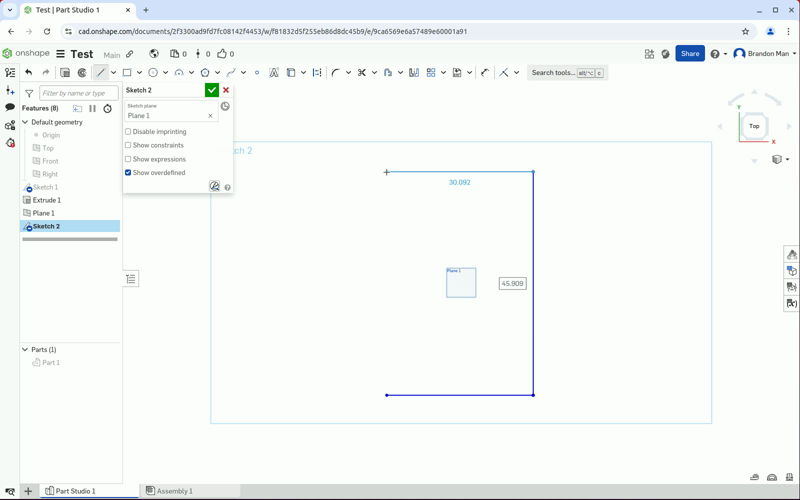
click(386, 171)
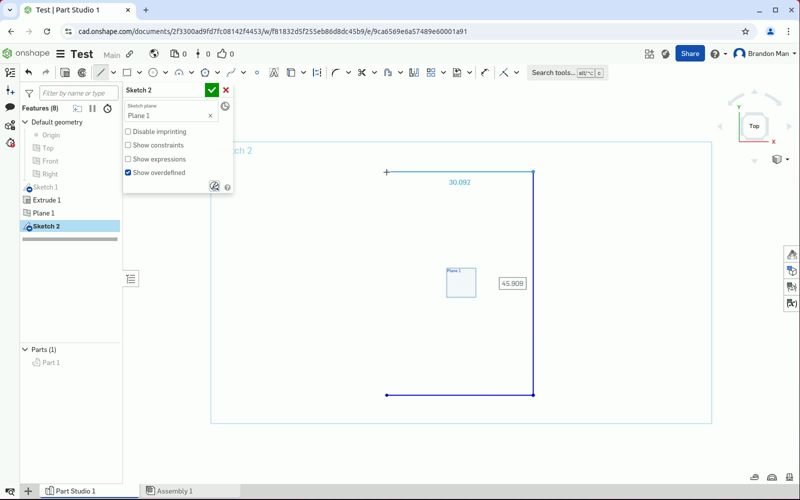
key_up(shift)
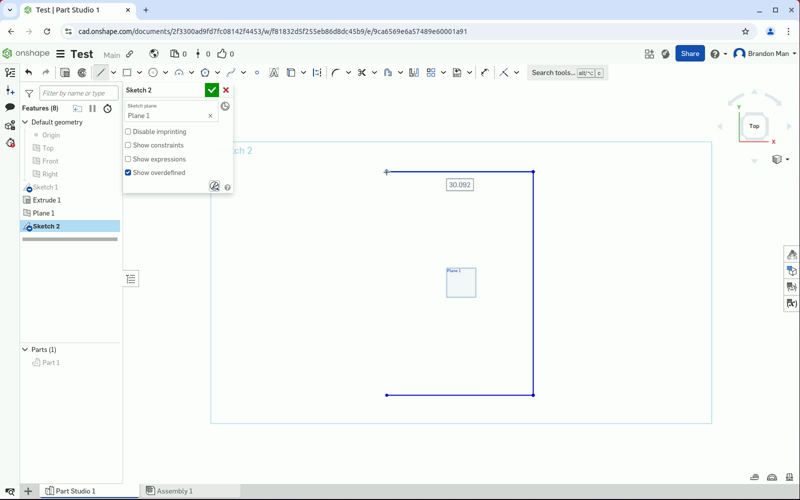
key_down(shift)
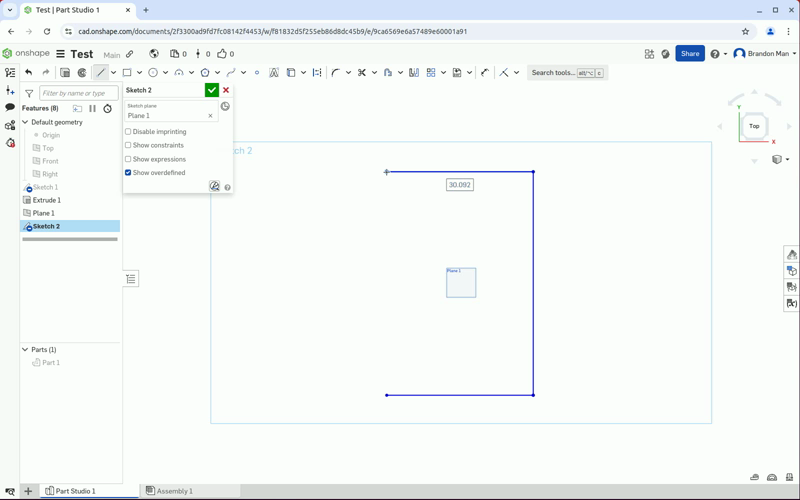
mouse_move(386, 395)
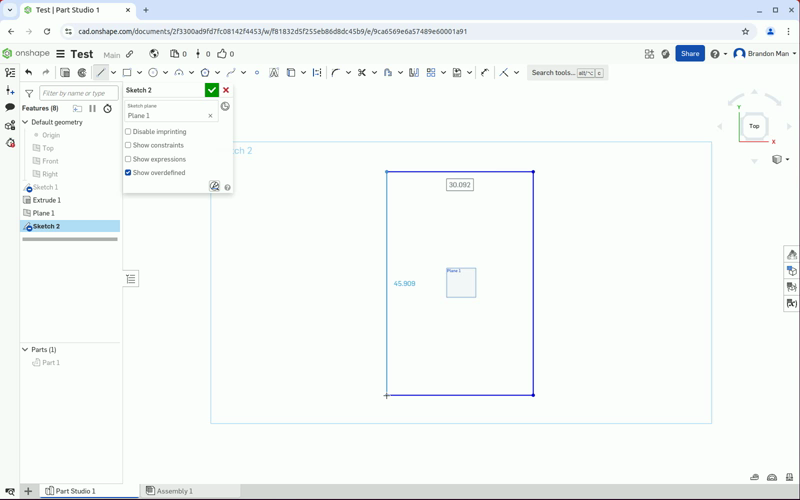
key_up(shift)
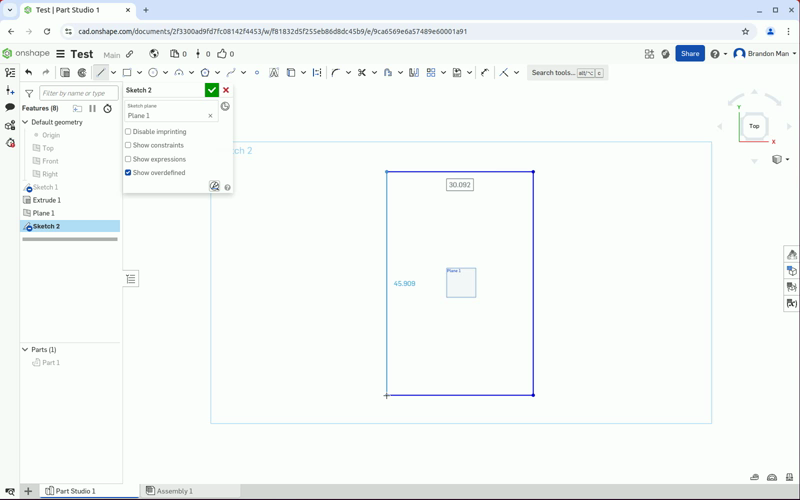
click(386, 395)
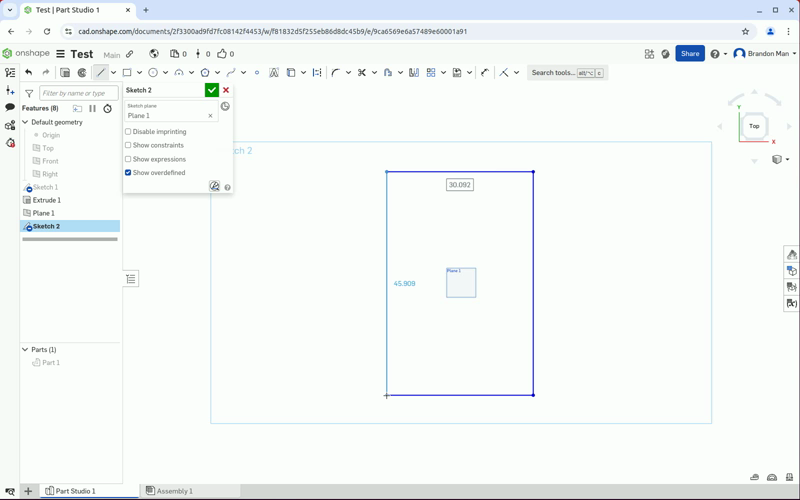
key(esc)
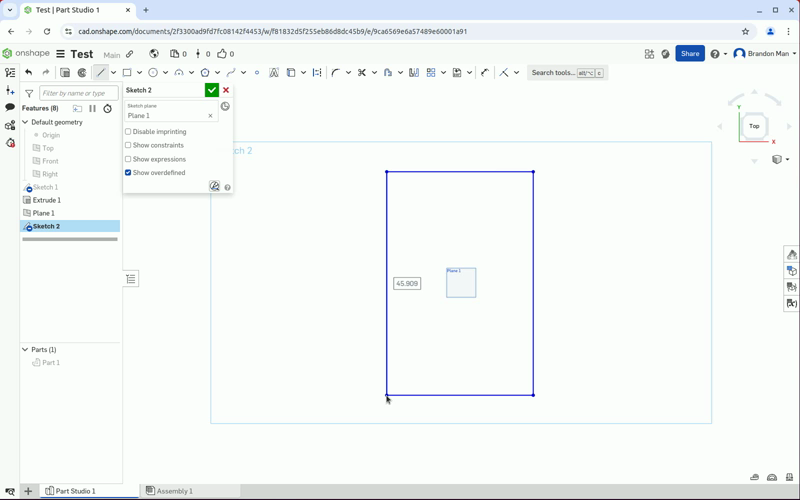
mouse_move(443, 279)
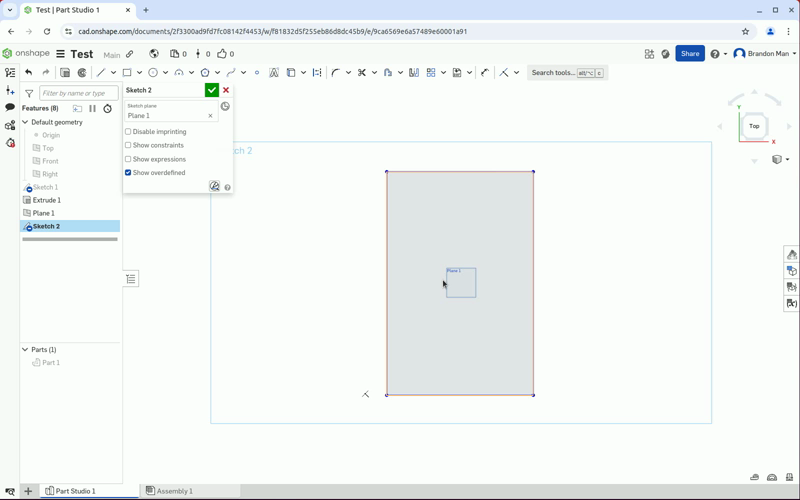
click(443, 279)
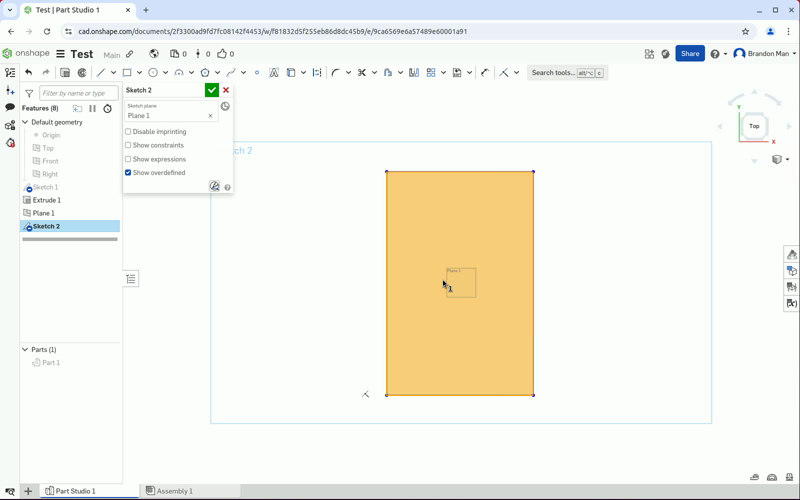
mouse_move(73, 352)
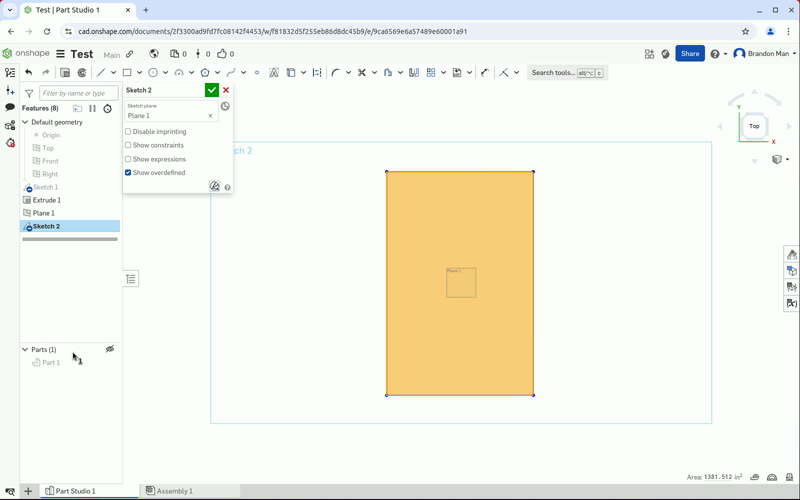
key(shift+y)
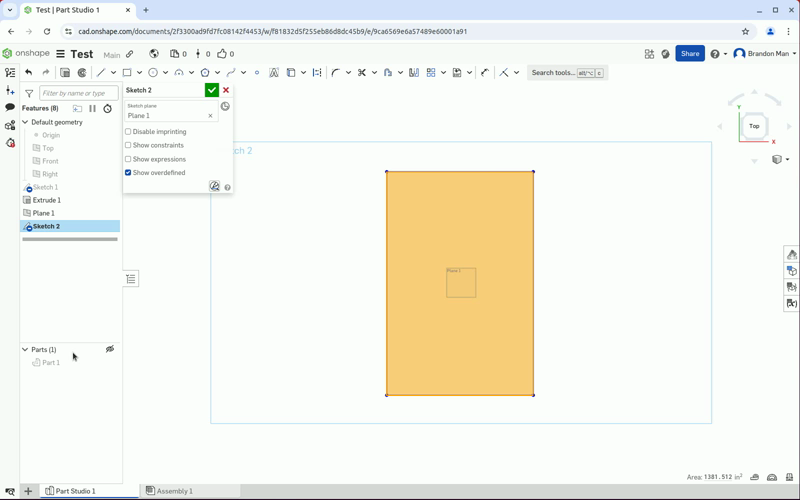
key(shift+e)
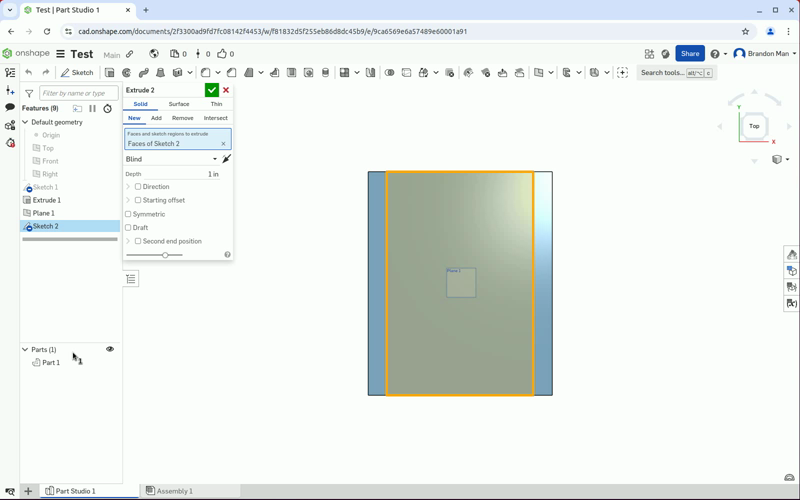
mouse_move(143, 106)
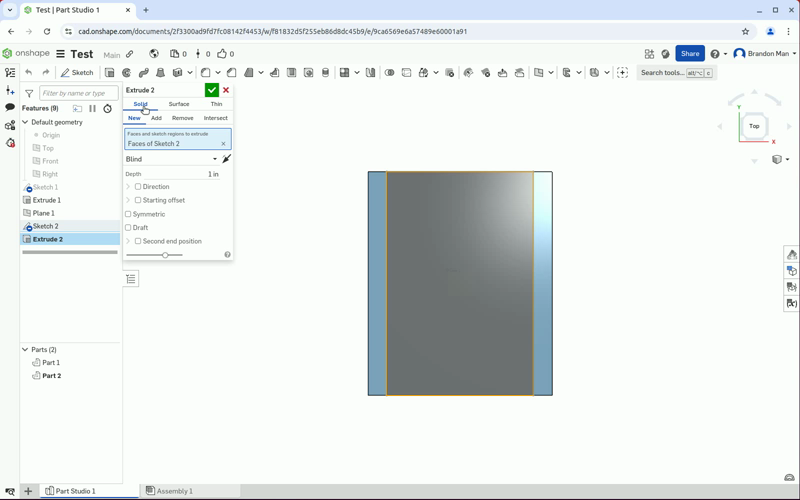
click(143, 106)
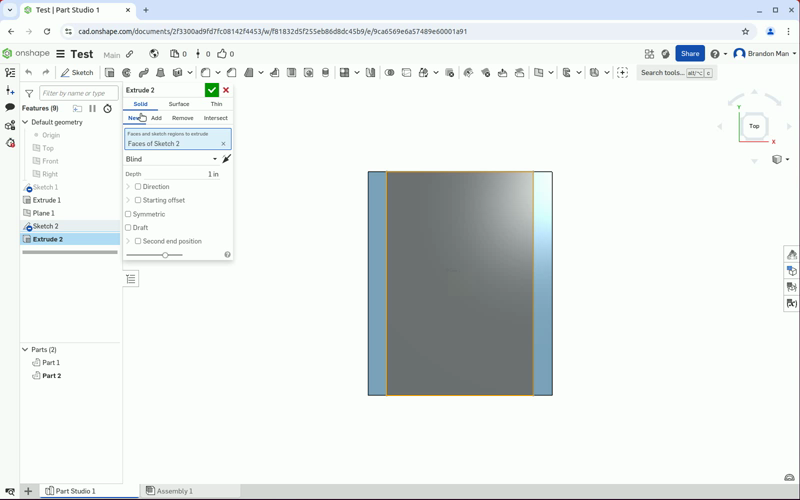
mouse_move(137, 120)
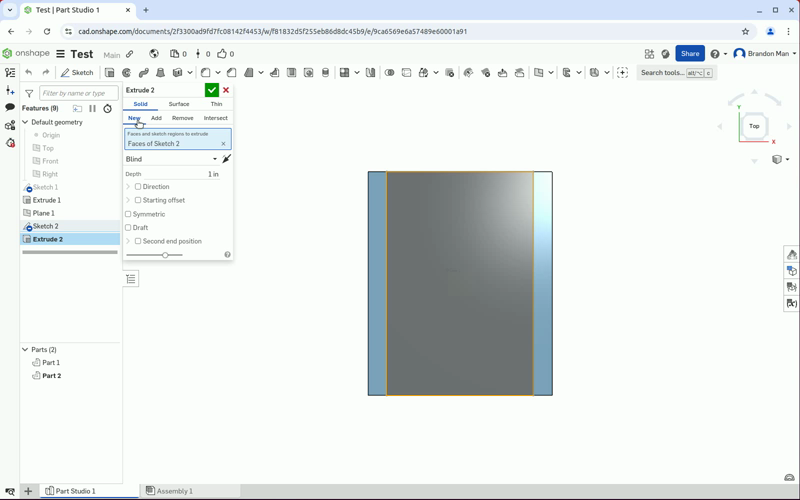
click(137, 120)
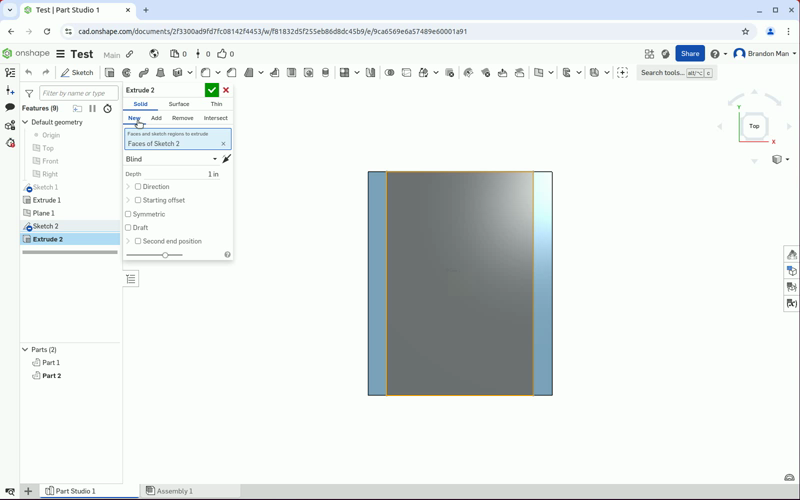
key(tab, 4)
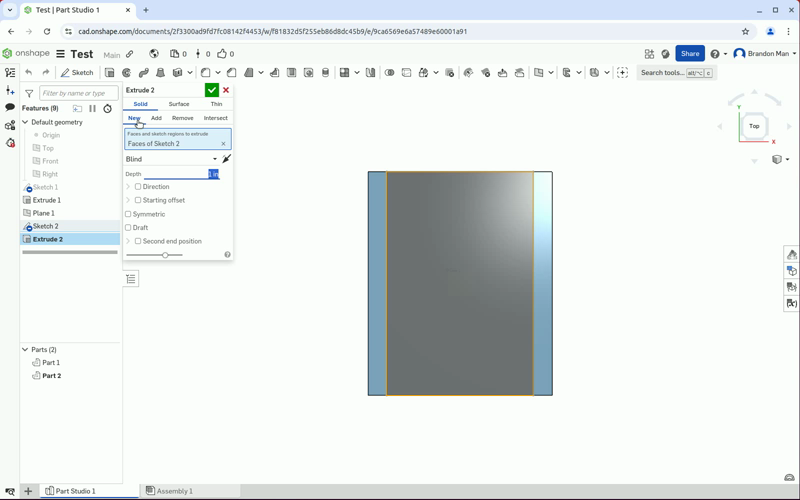
text(7.703)
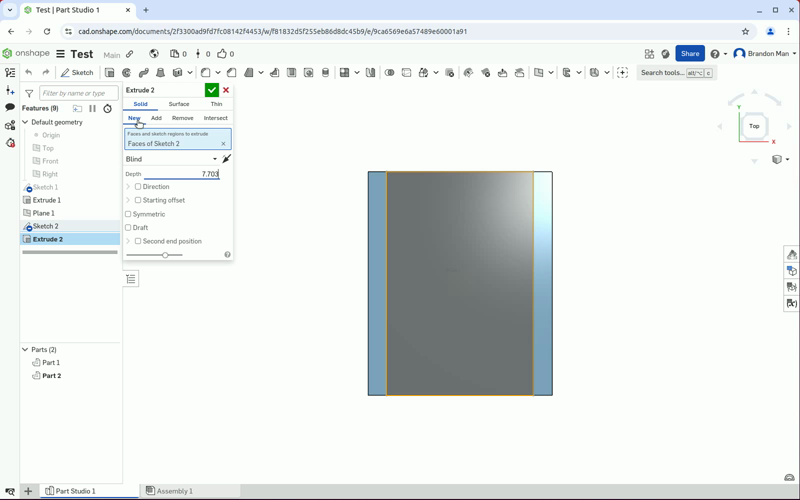
key(enter)
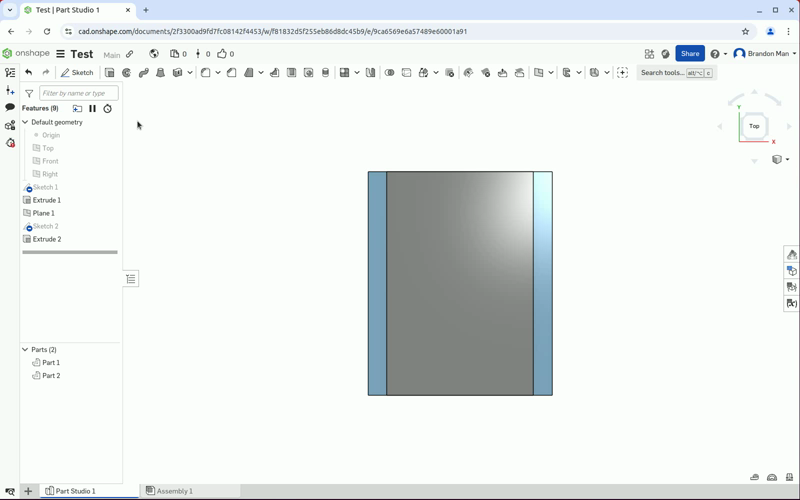
key(shift+h)
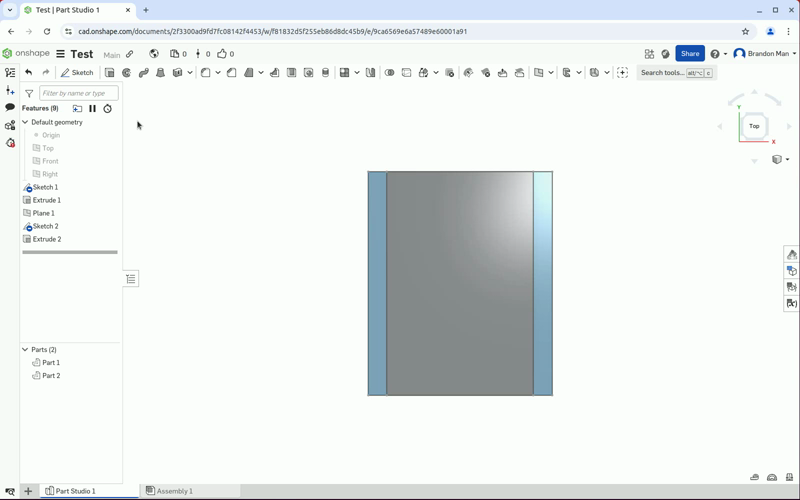
key(shift+h)
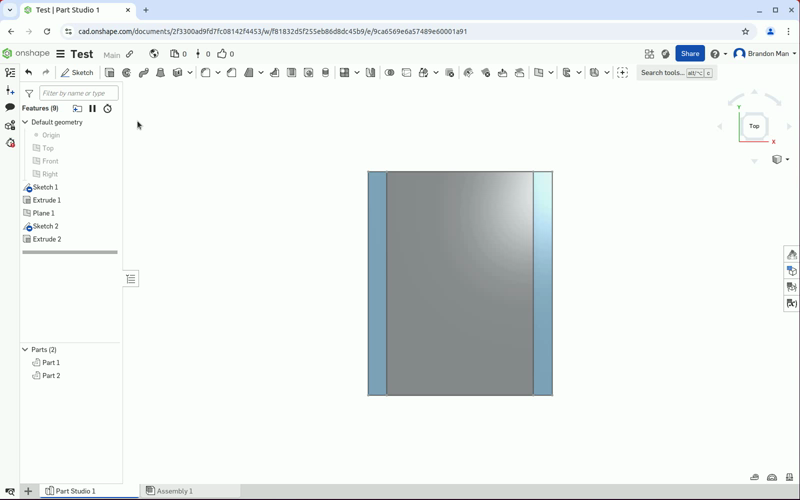
key(shift+7)
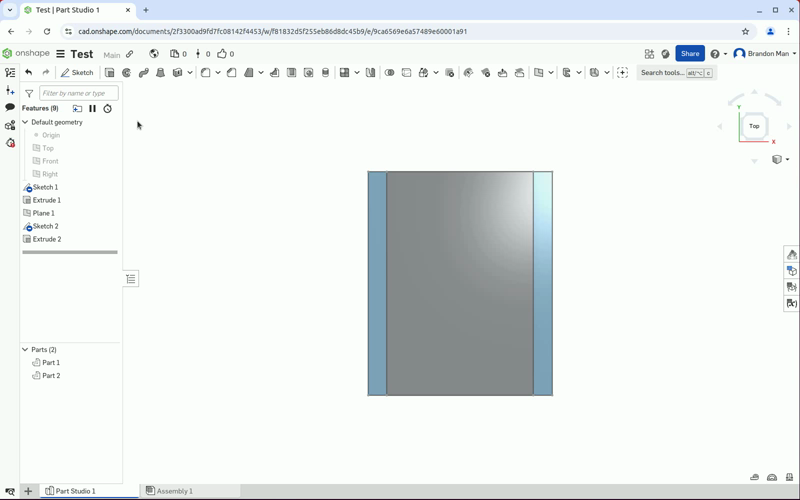
key(up, 3)
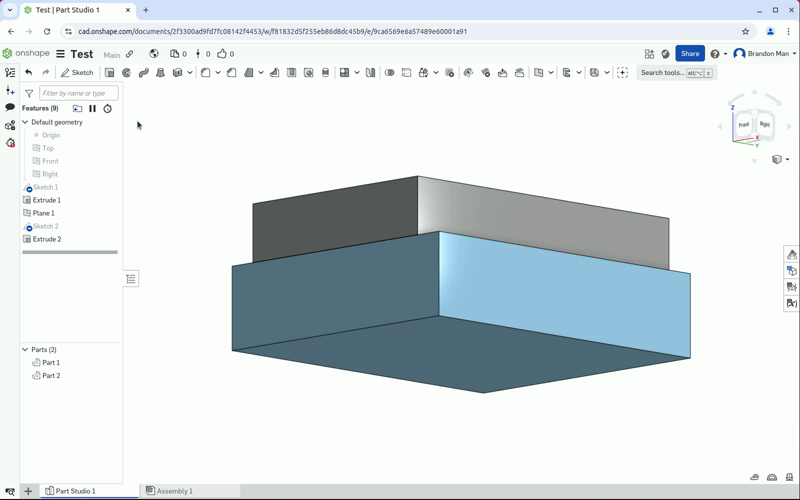
key(left, 3)
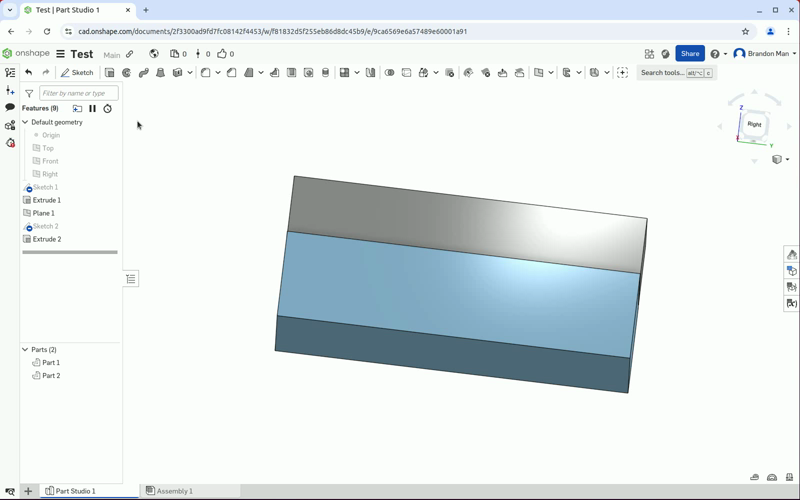
key(right, 3)
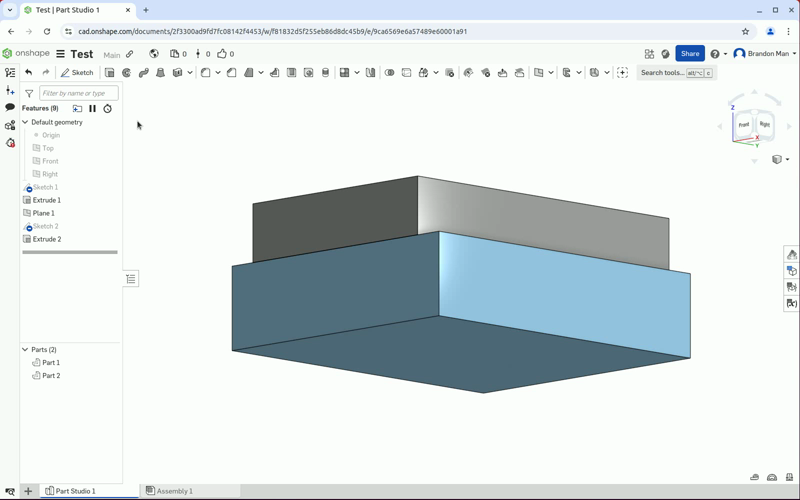
key(down, 3)
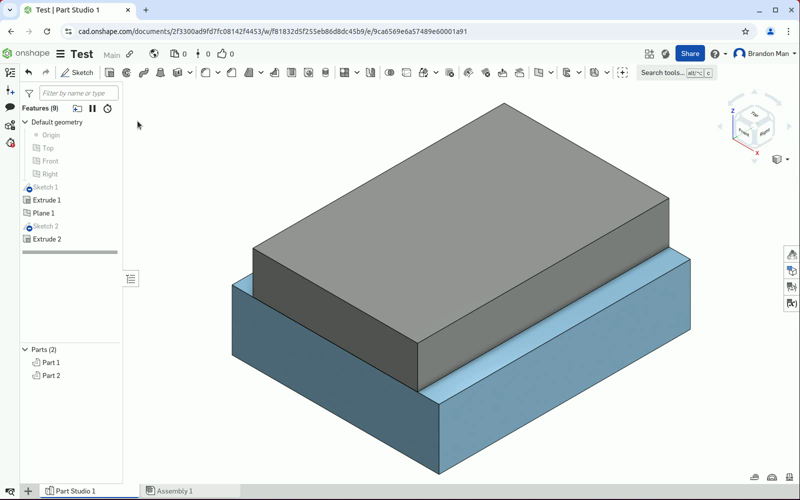
mouse_move(73, 189)
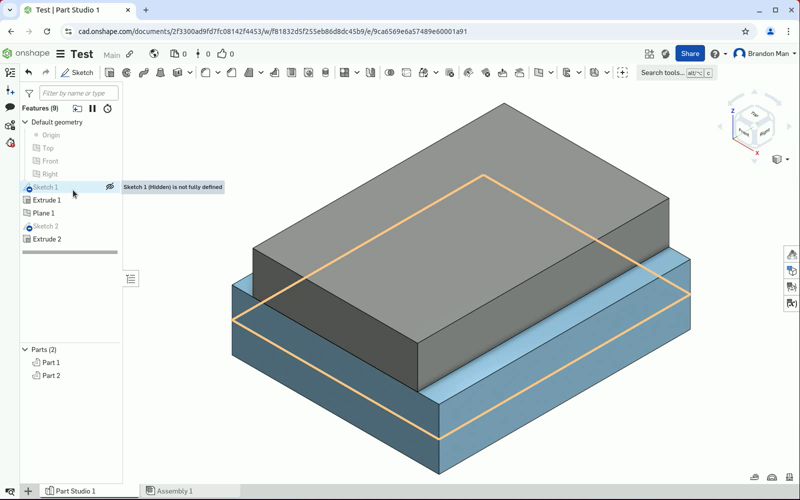
click(73, 189)